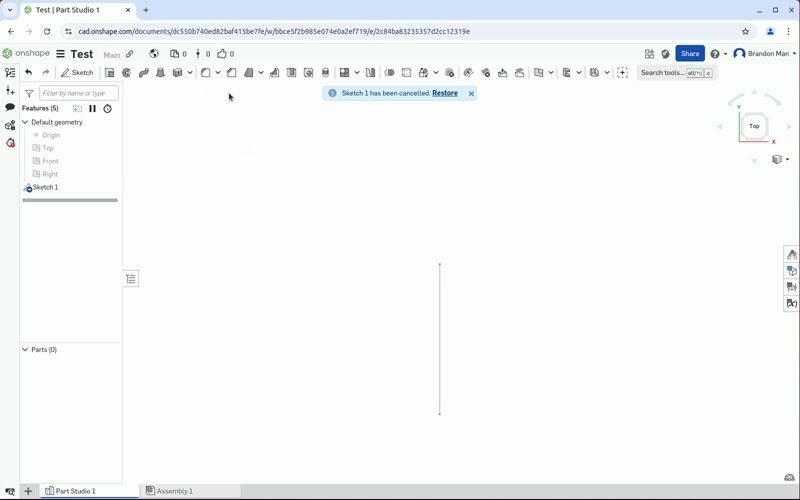
key(shift+h)
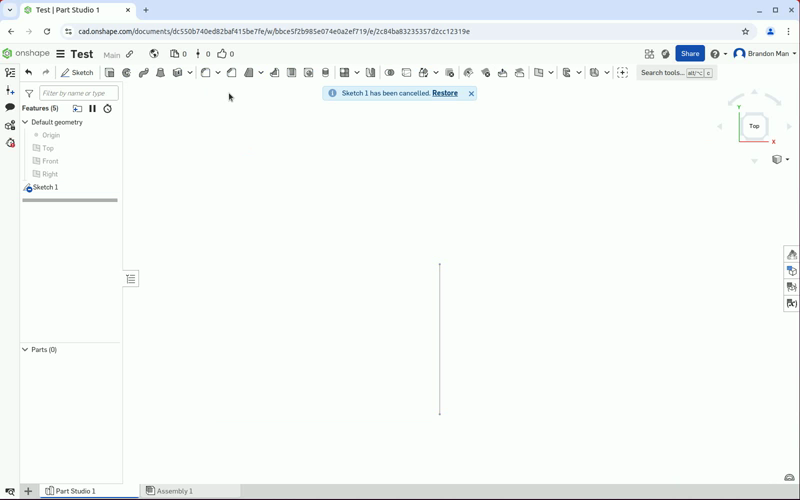
key(shift+s)
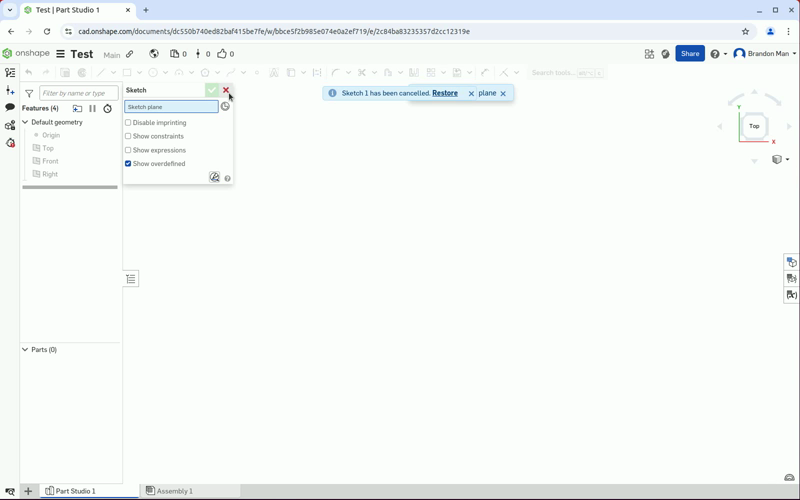
mouse_move(73, 150)
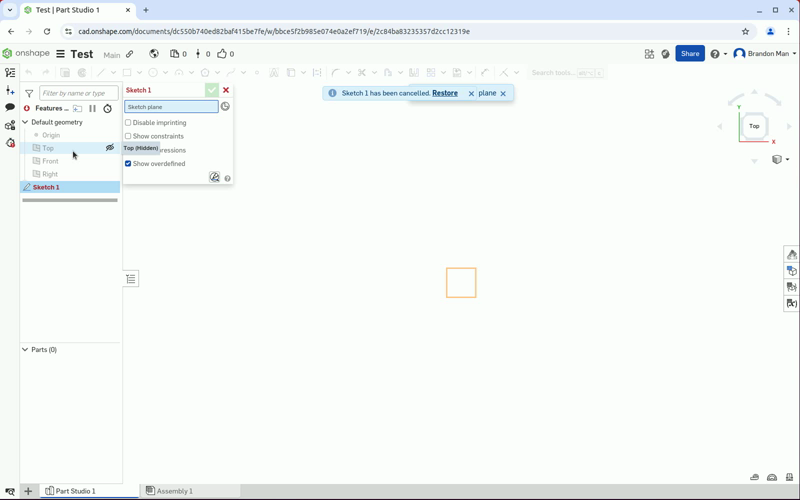
click(73, 150)
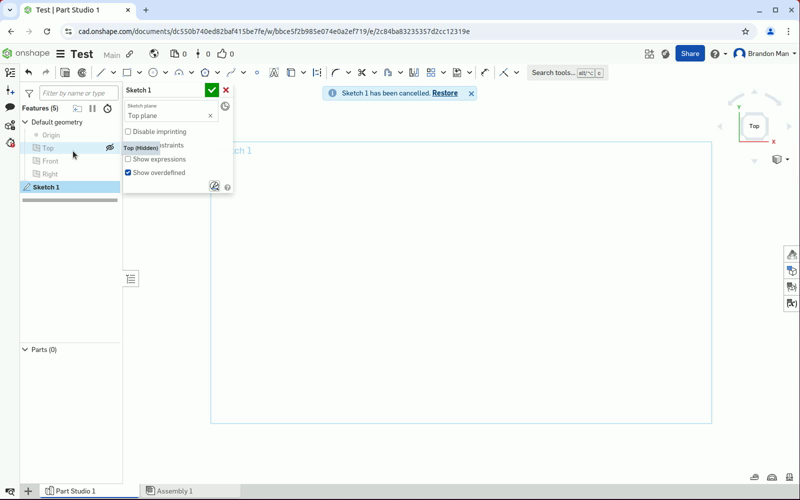
mouse_move(73, 352)
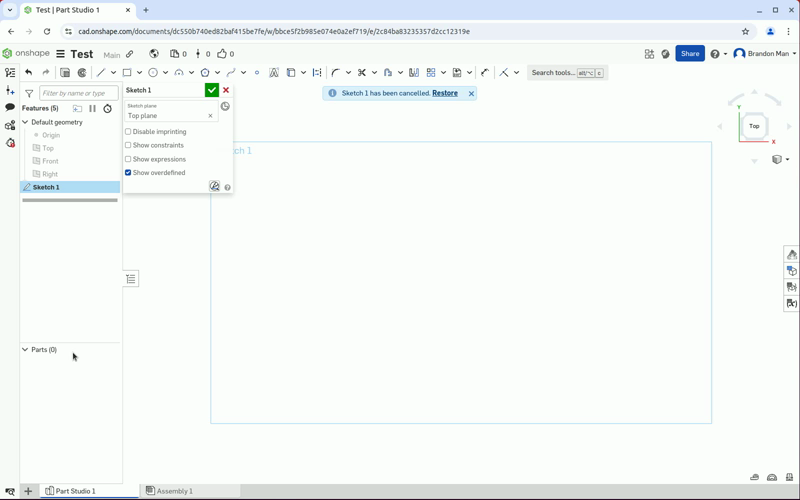
key(y)
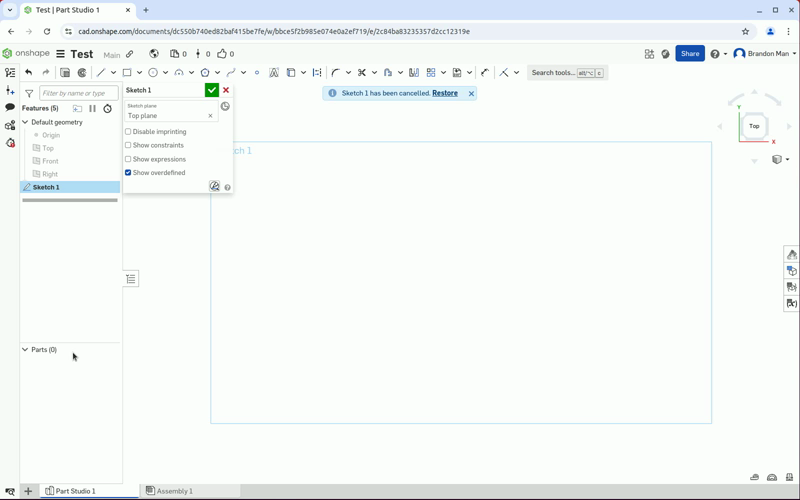
key(l)
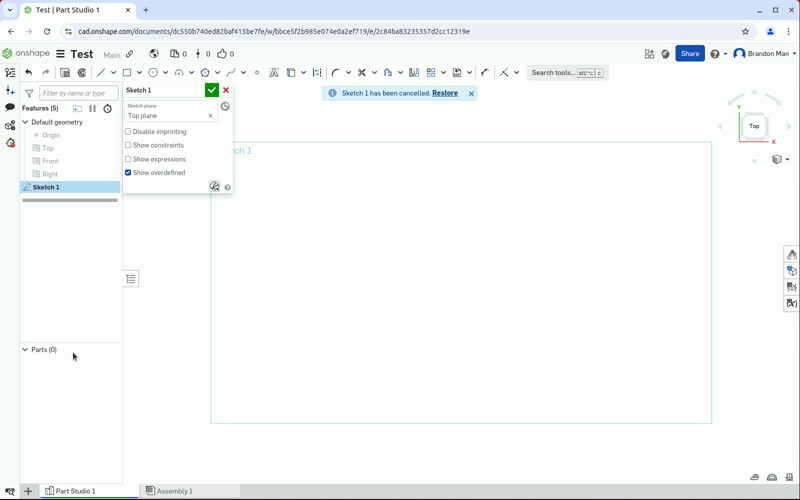
key_down(shift)
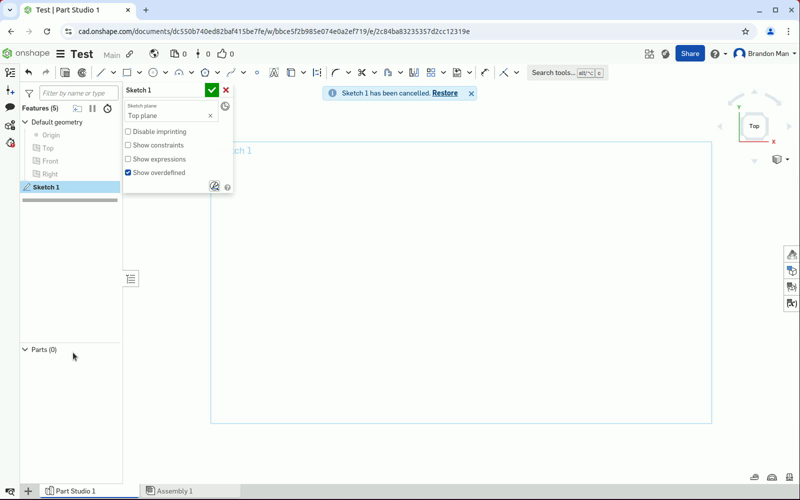
mouse_move(348, 290)
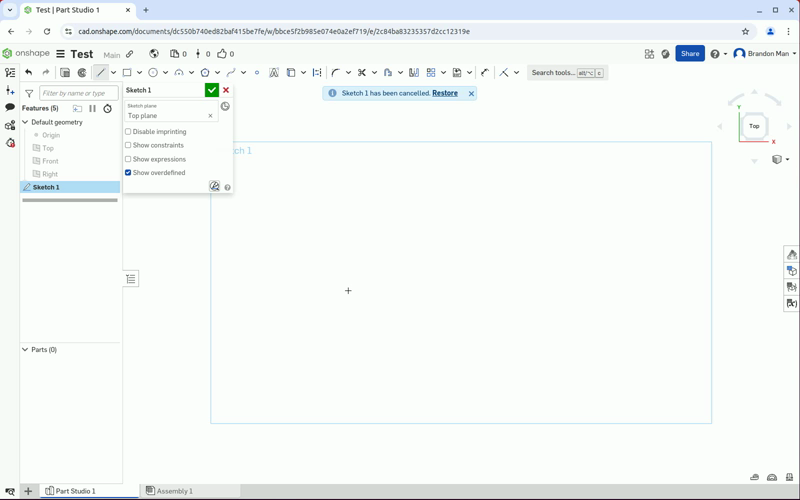
click(348, 290)
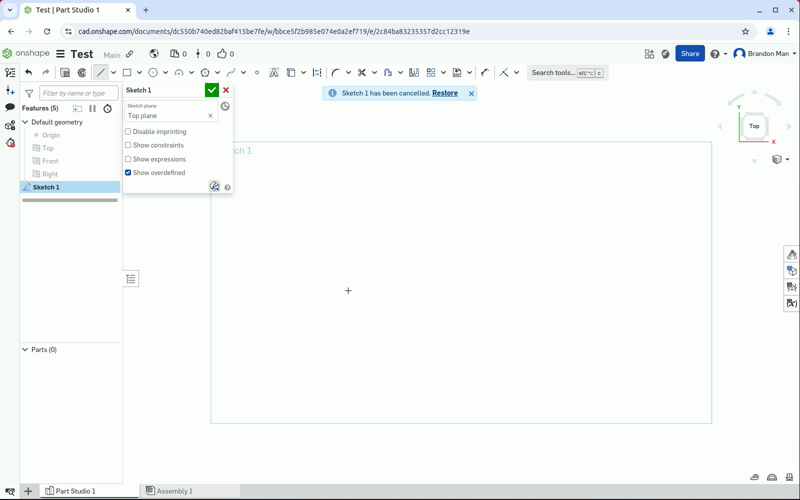
key_up(shift)
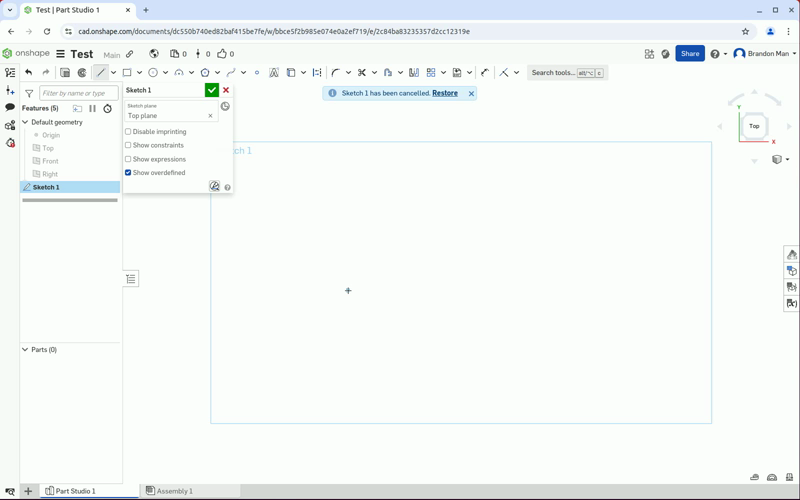
key_down(shift)
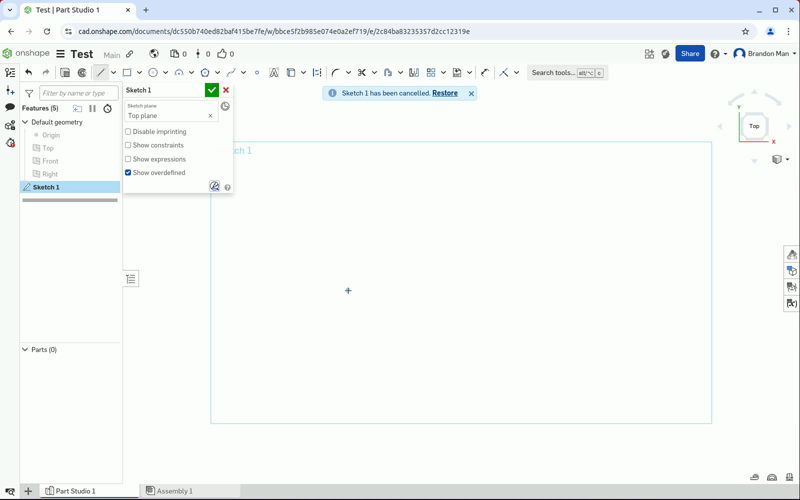
mouse_move(466, 290)
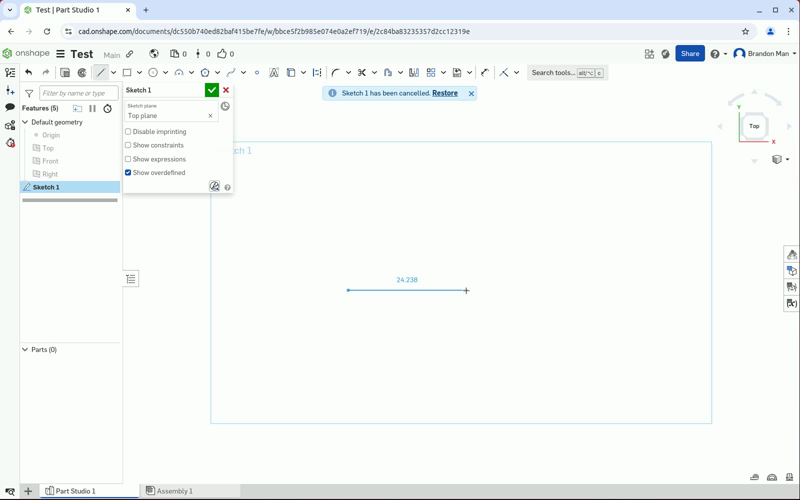
click(466, 290)
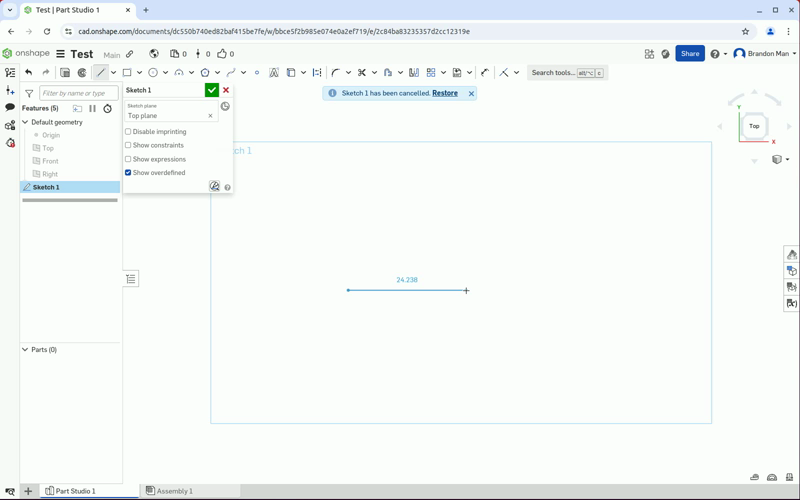
key_up(shift)
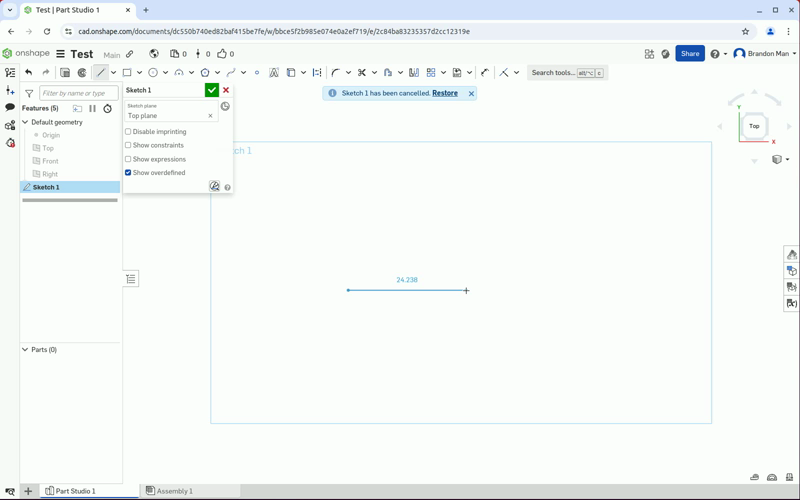
key(esc)
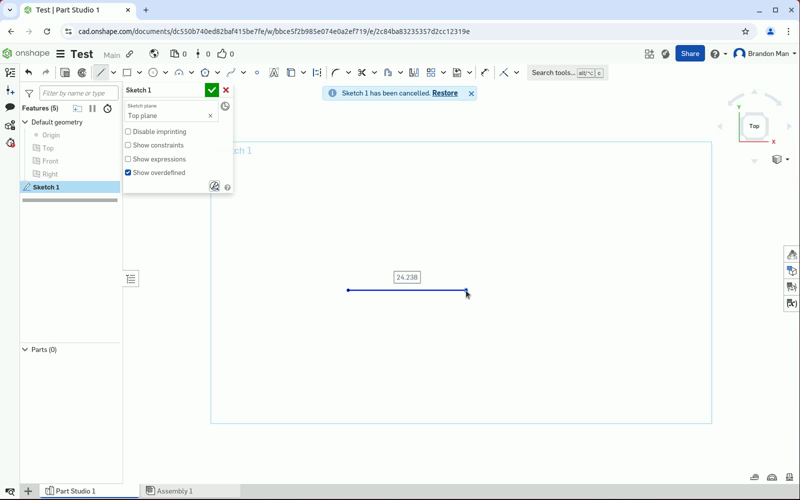
key(a)
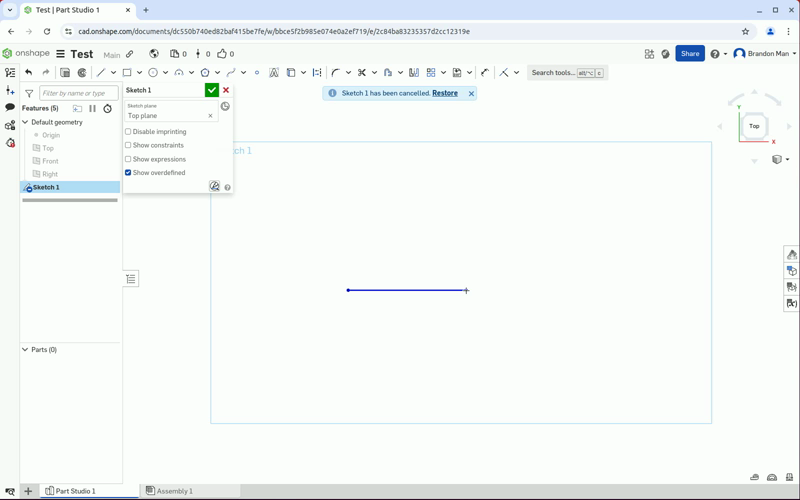
mouse_move(466, 290)
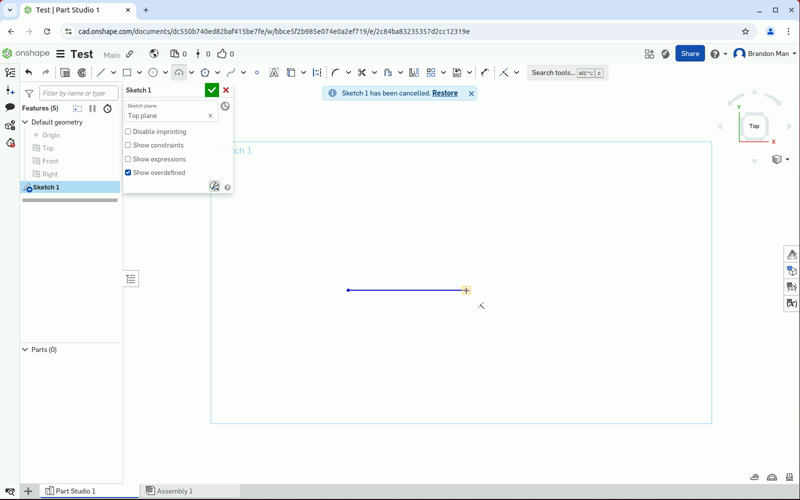
click(466, 290)
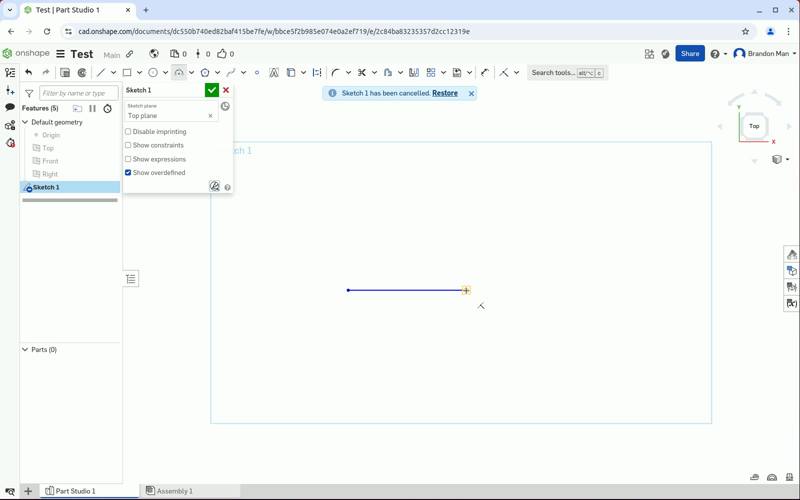
key_down(shift)
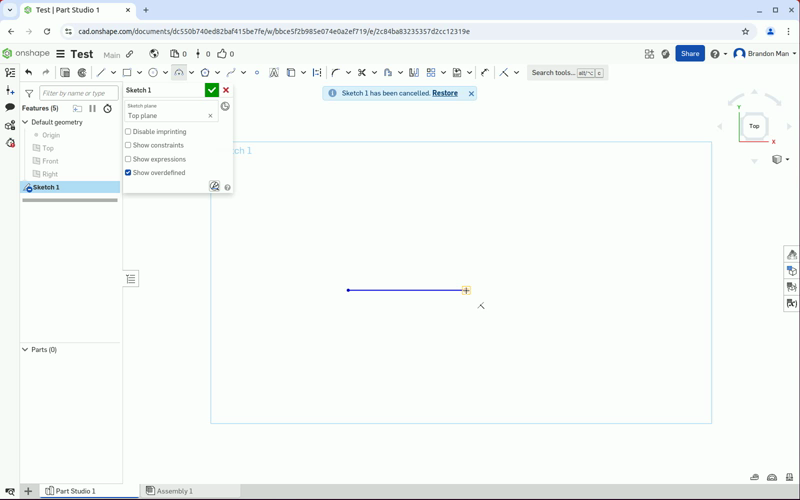
mouse_move(466, 274)
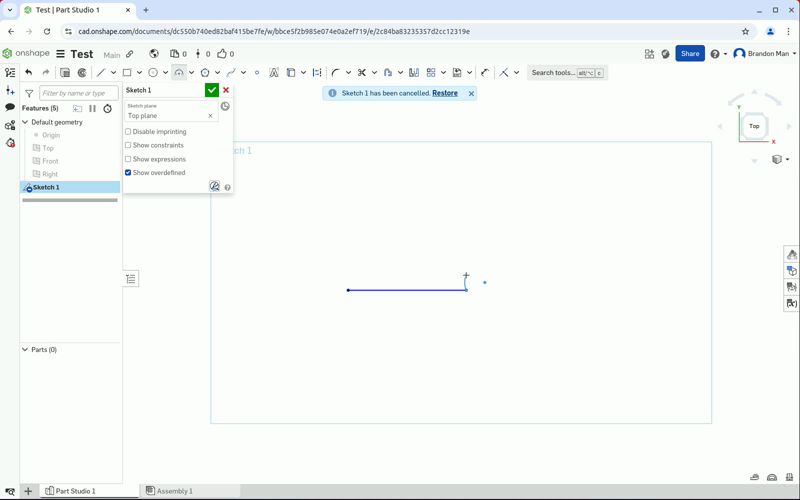
click(466, 274)
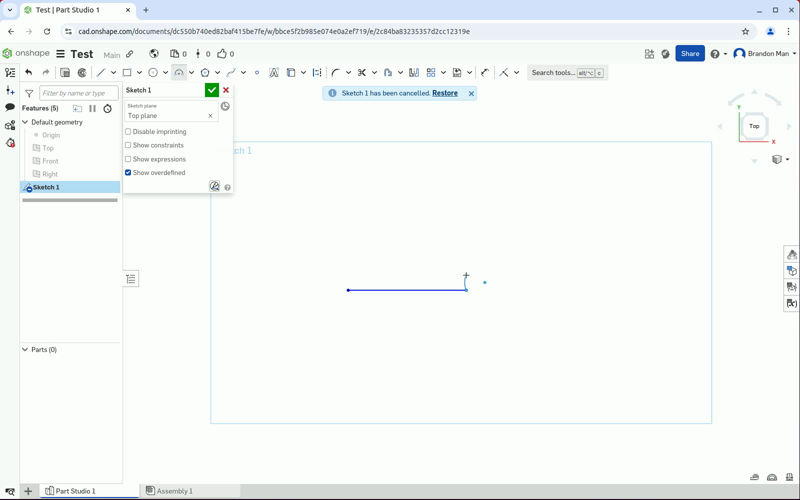
mouse_move(528, 282)
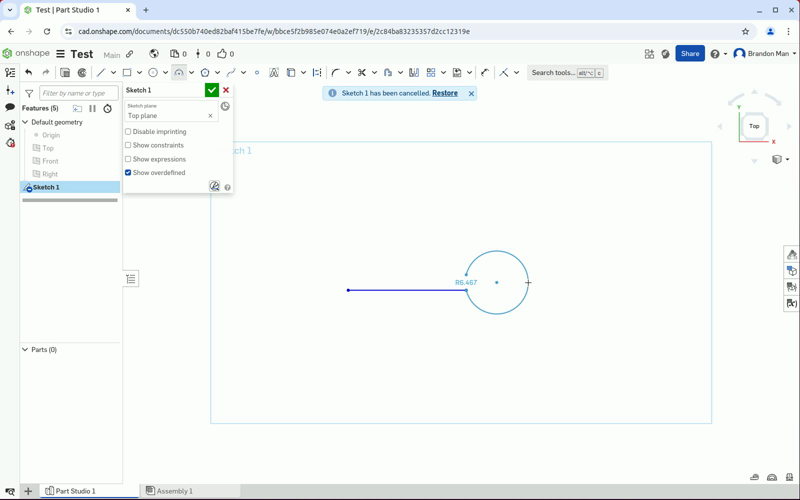
click(528, 282)
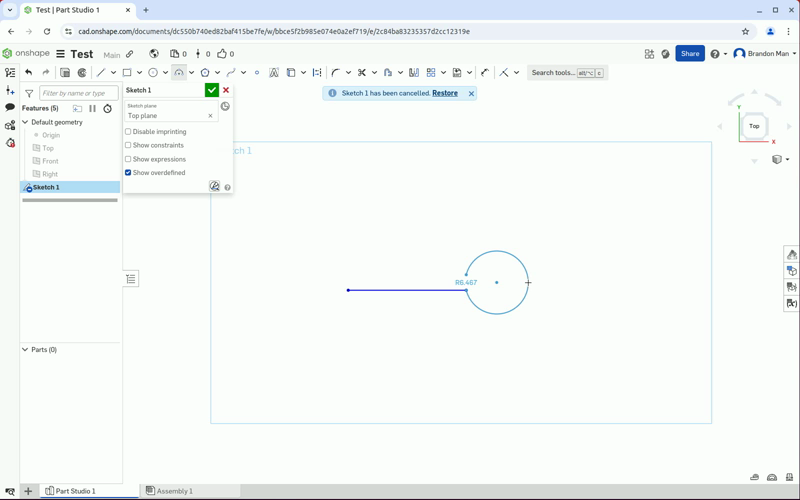
key_up(shift)
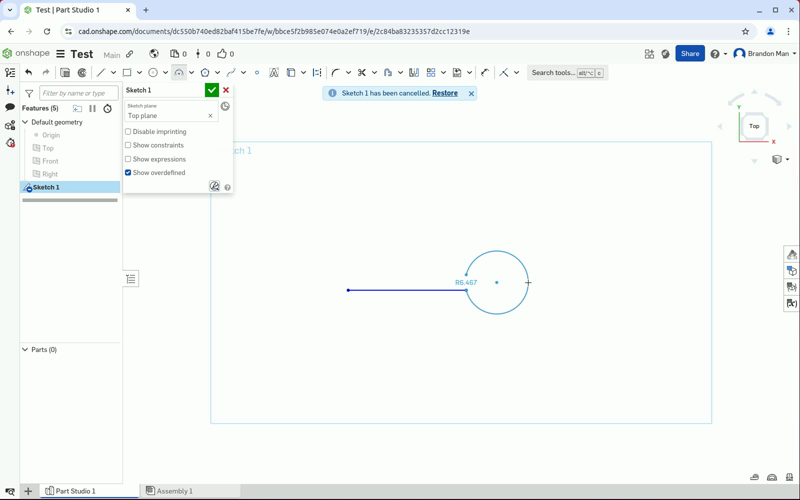
key(esc)
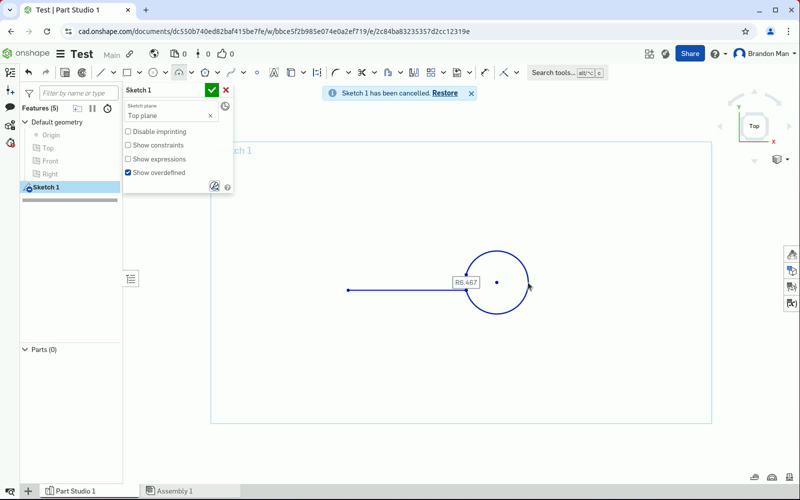
key(l)
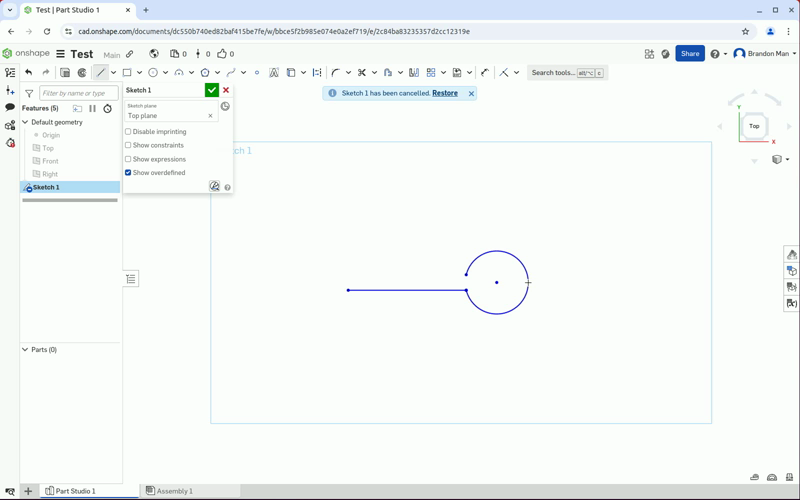
mouse_move(466, 274)
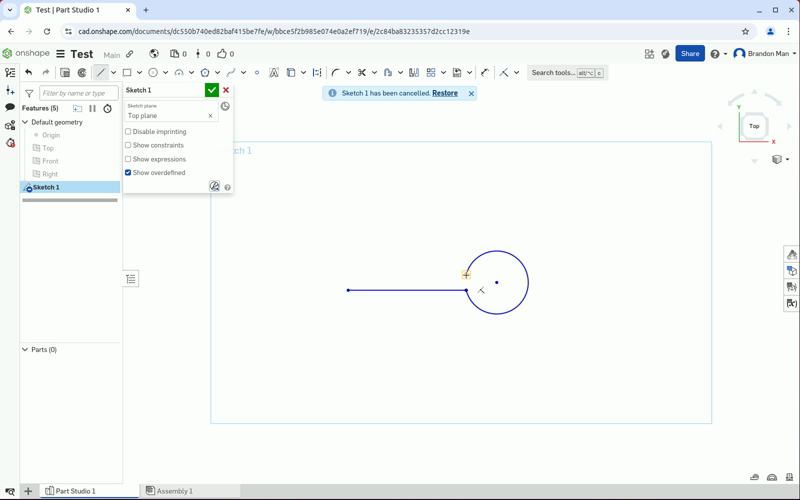
click(466, 274)
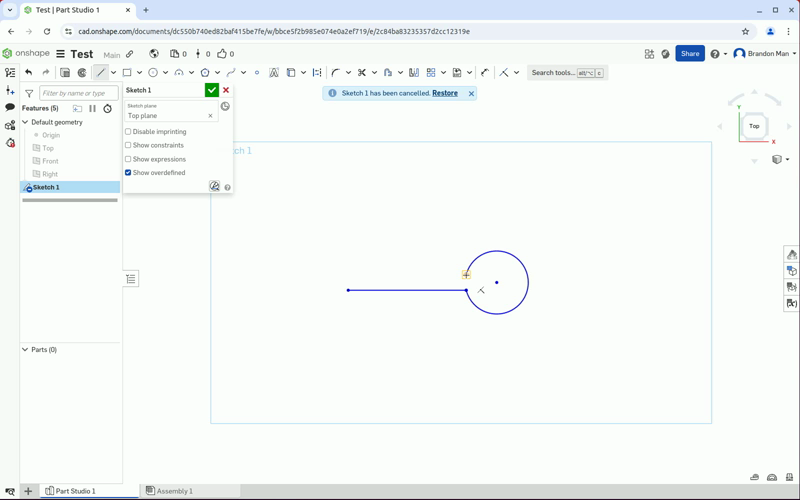
key_down(shift)
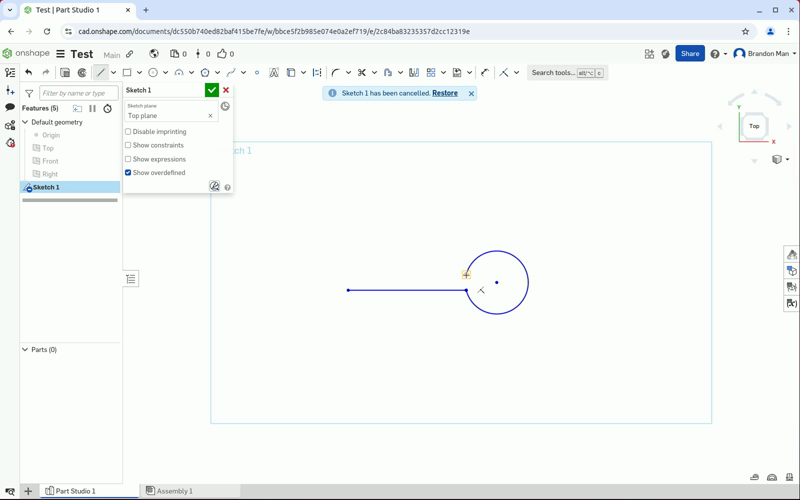
mouse_move(348, 274)
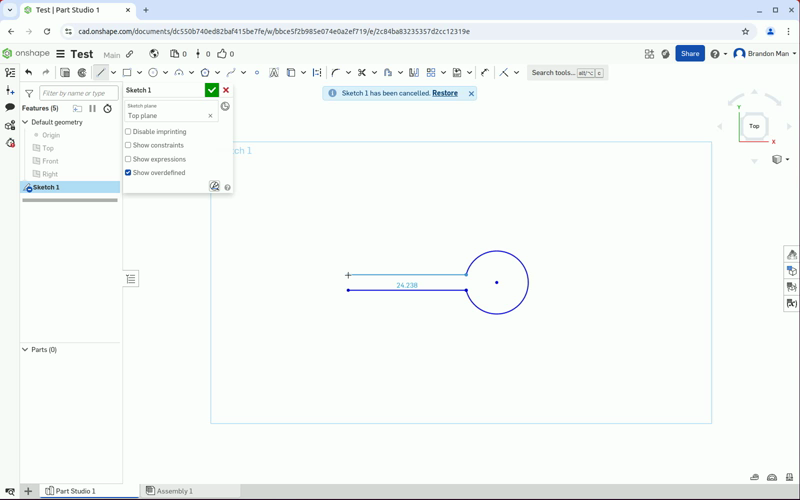
click(348, 274)
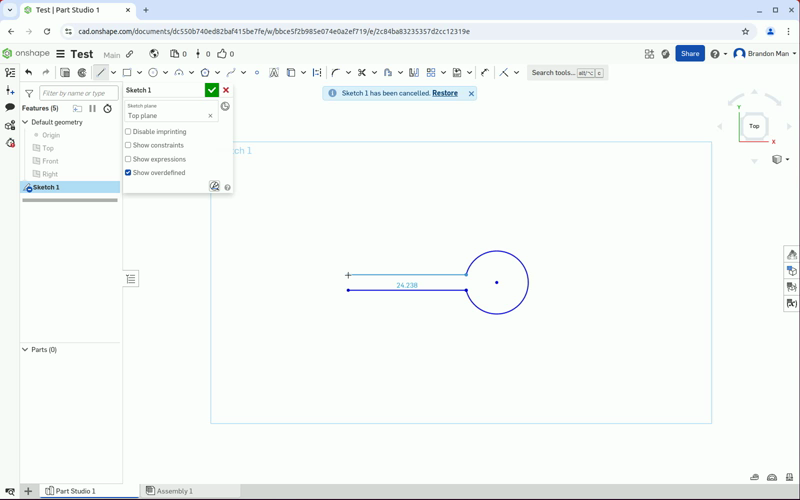
key_up(shift)
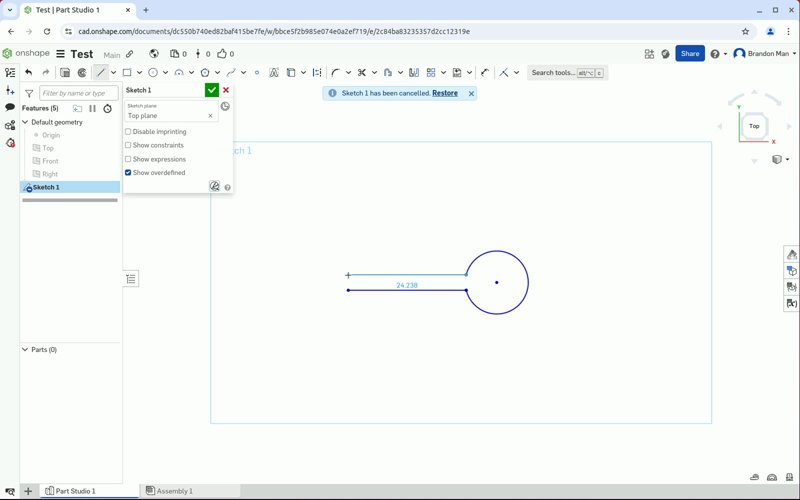
mouse_move(378, 274)
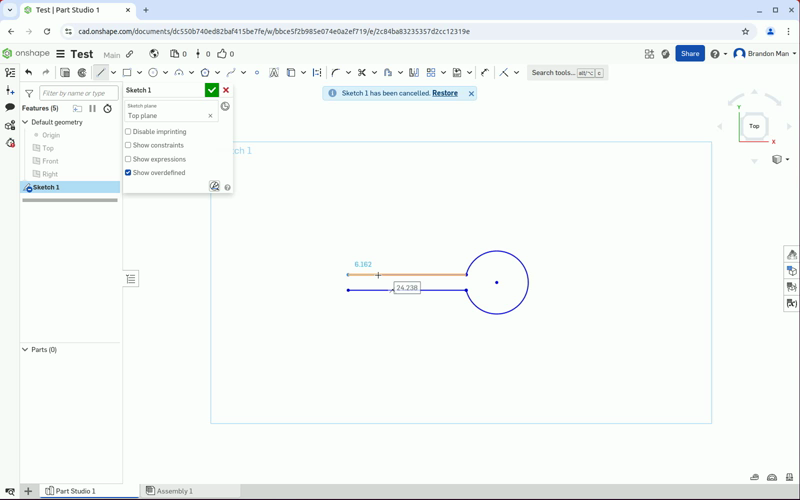
key_down(shift)
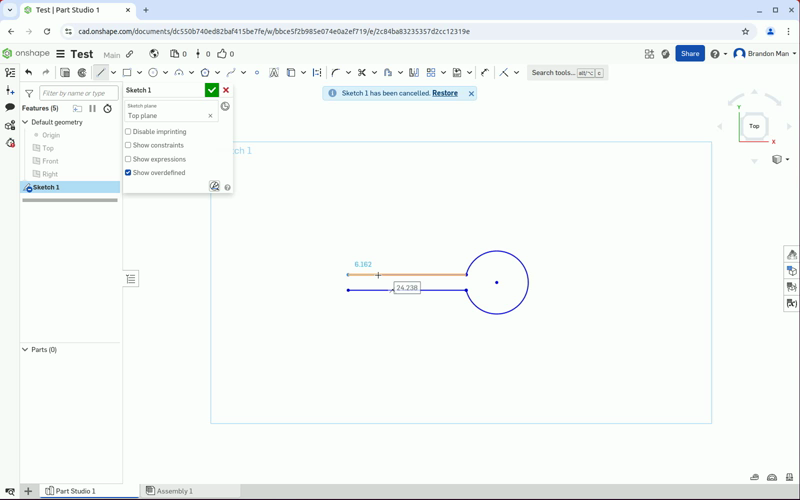
mouse_move(348, 290)
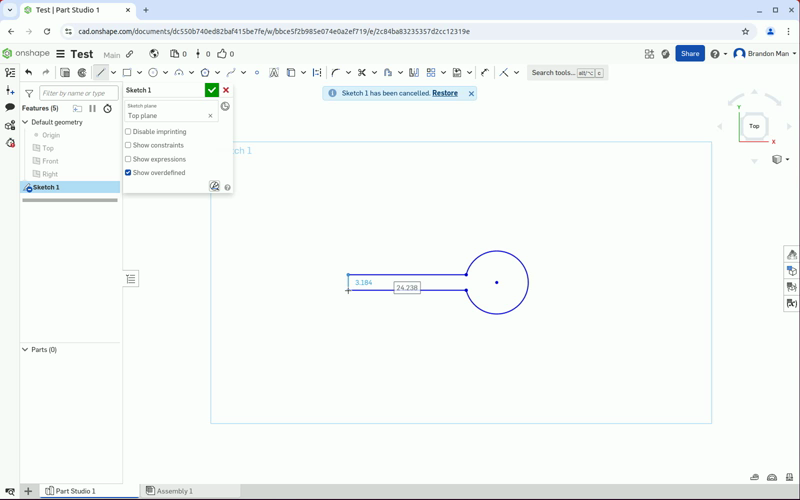
key_up(shift)
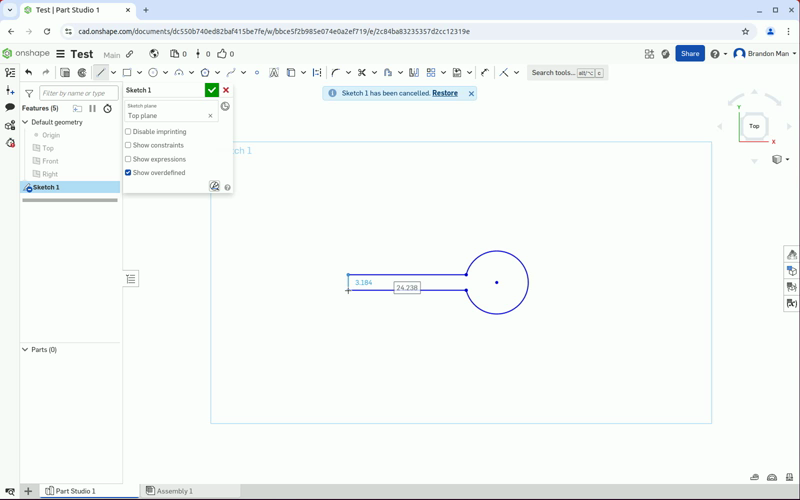
click(348, 290)
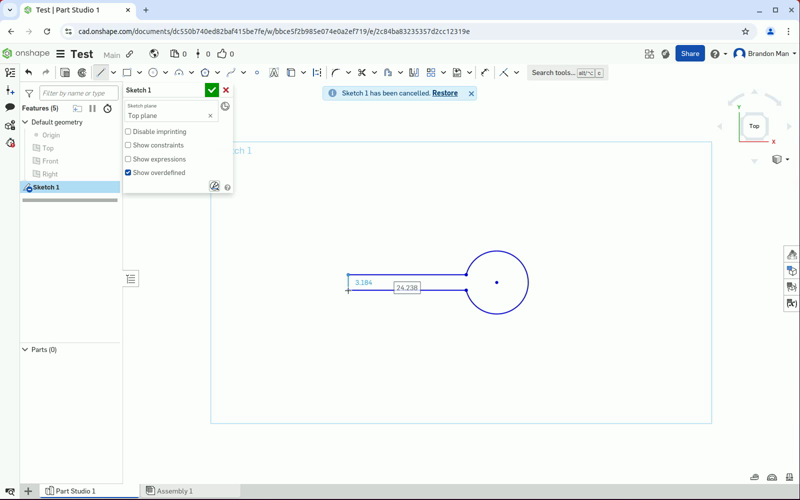
key(esc)
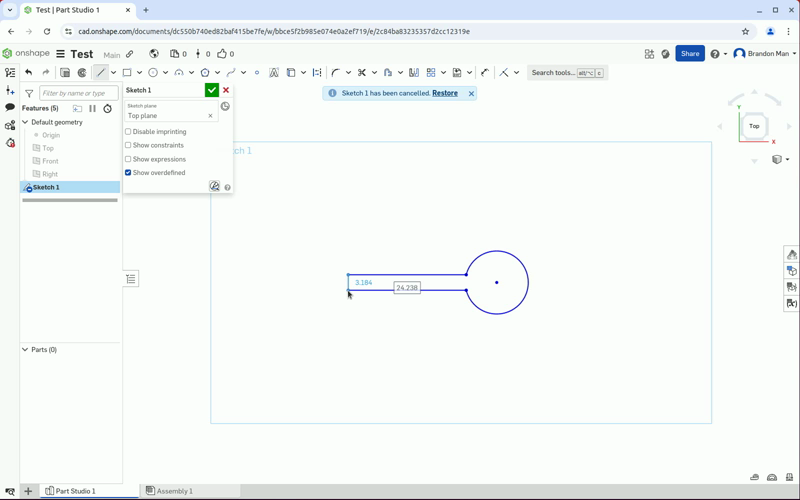
key(c)
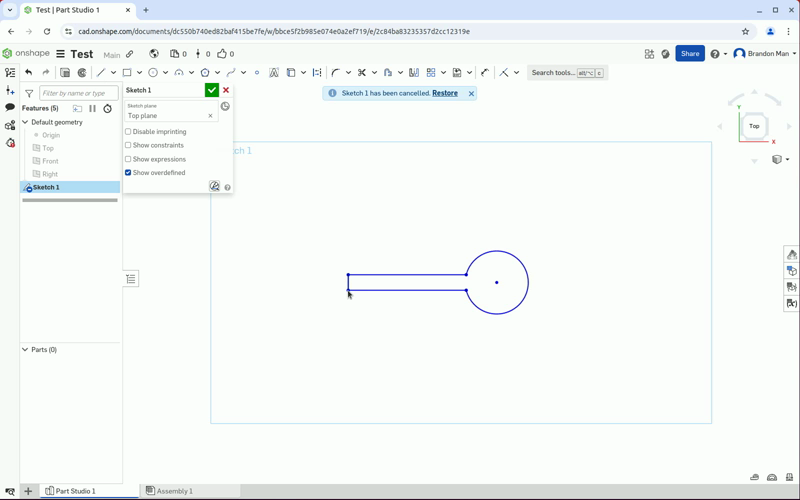
key_down(shift)
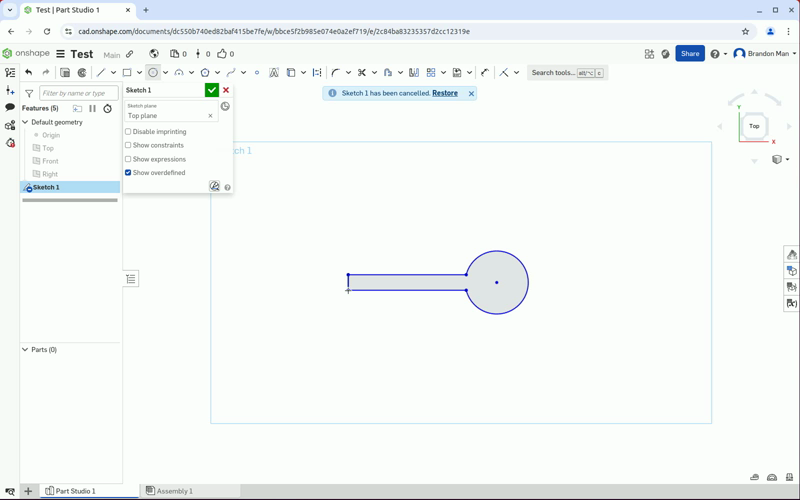
mouse_move(496, 282)
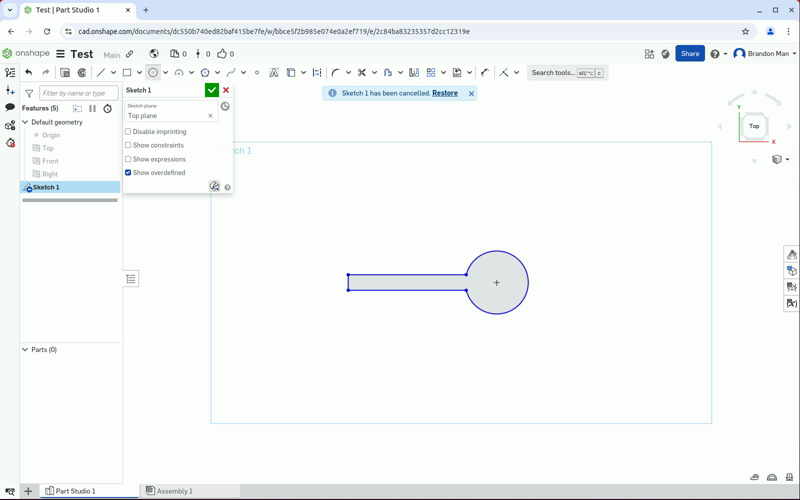
click(496, 282)
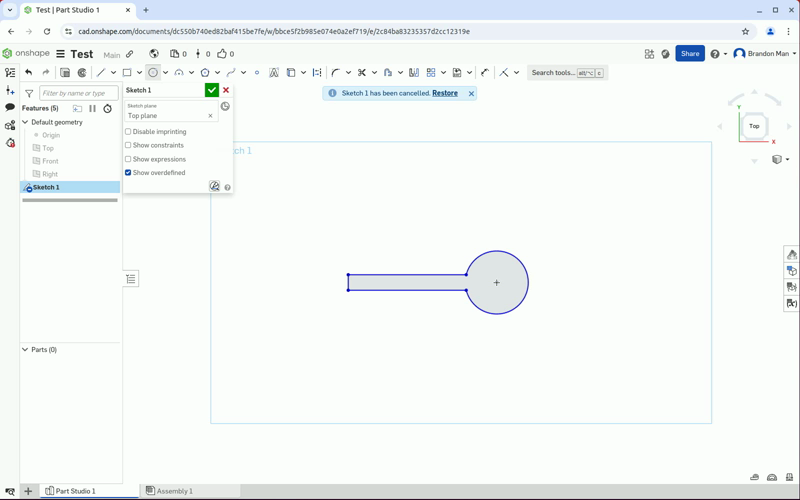
key_up(shift)
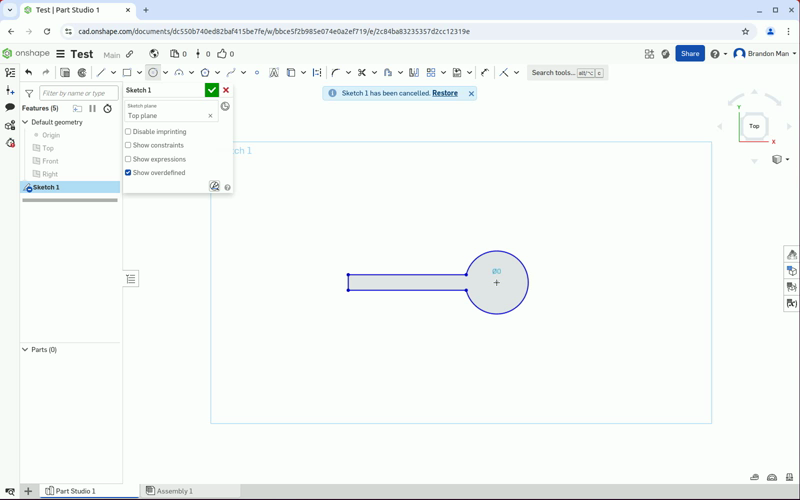
mouse_move(519, 282)
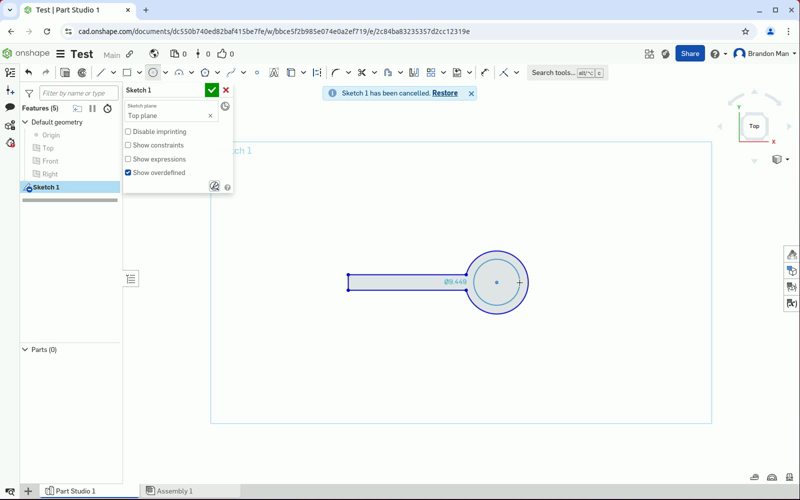
click(519, 282)
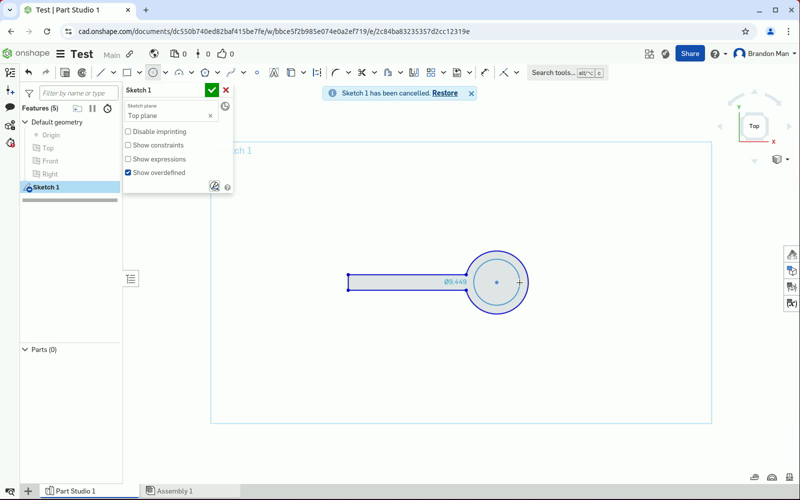
key(esc)
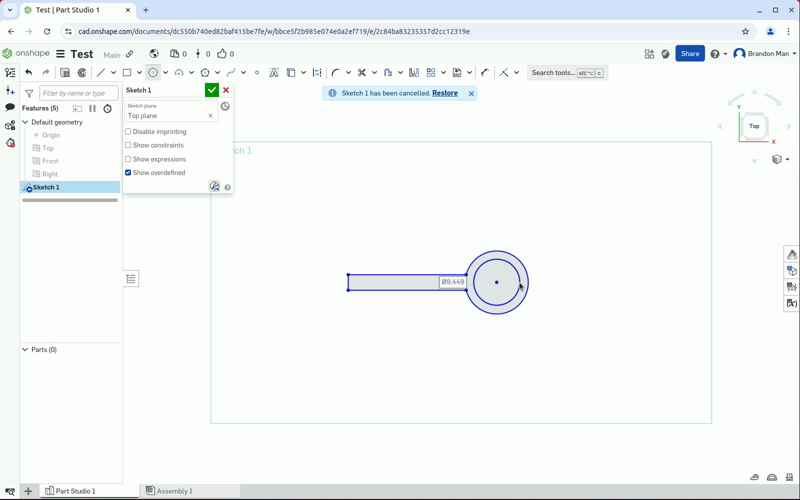
mouse_move(429, 286)
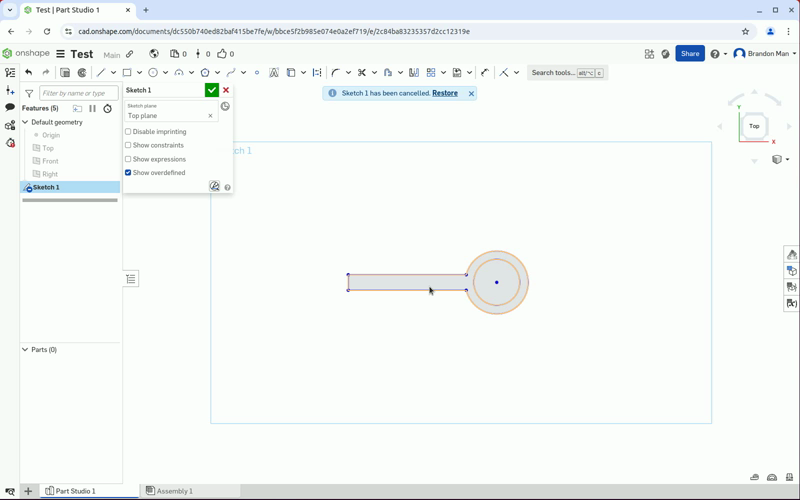
click(429, 286)
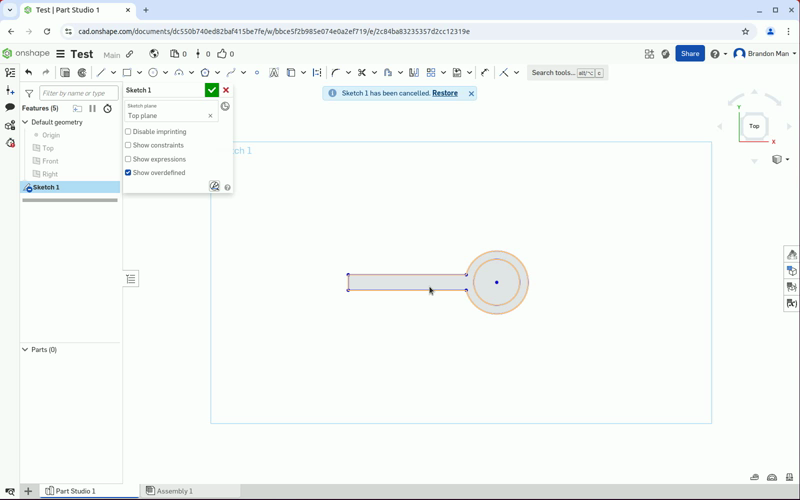
mouse_move(73, 352)
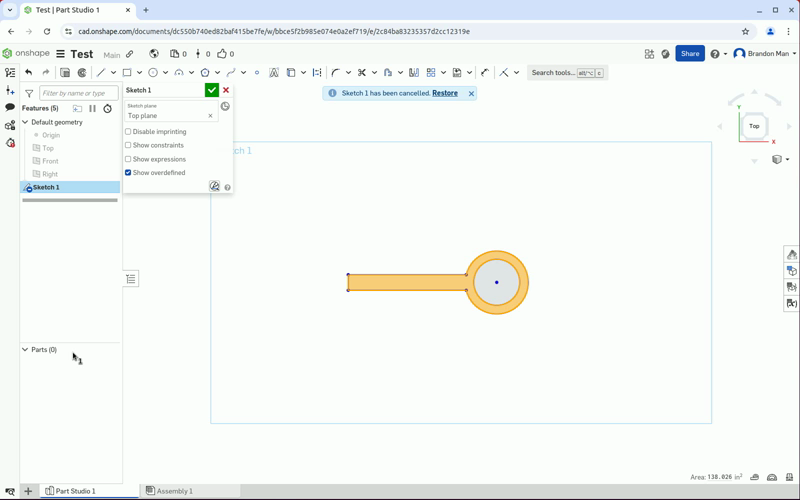
key(shift+y)
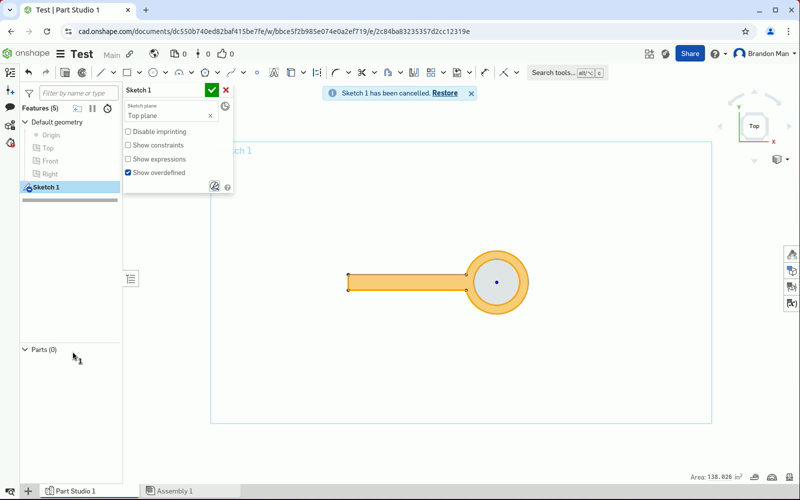
key(shift+e)
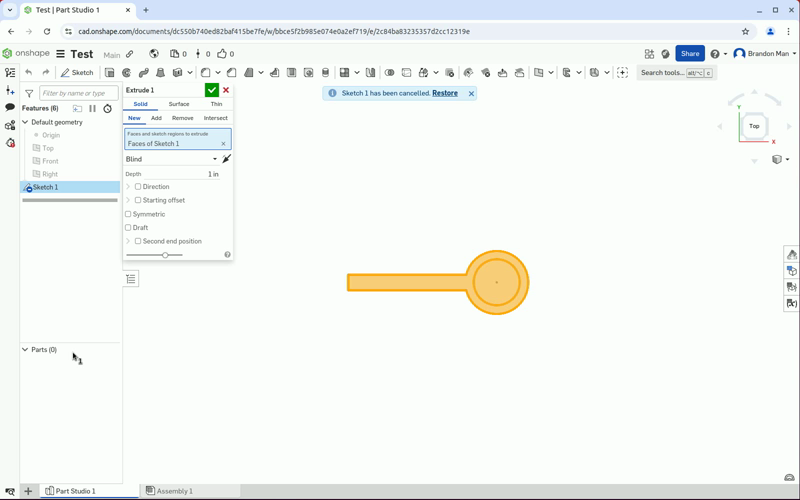
mouse_move(143, 106)
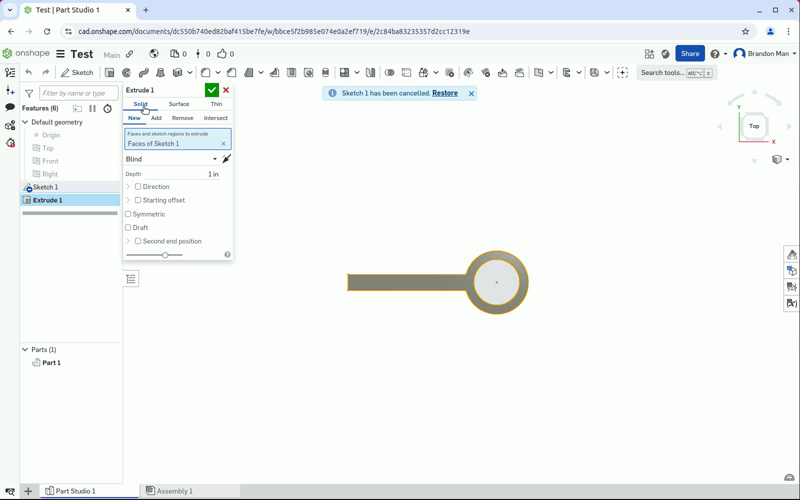
click(143, 106)
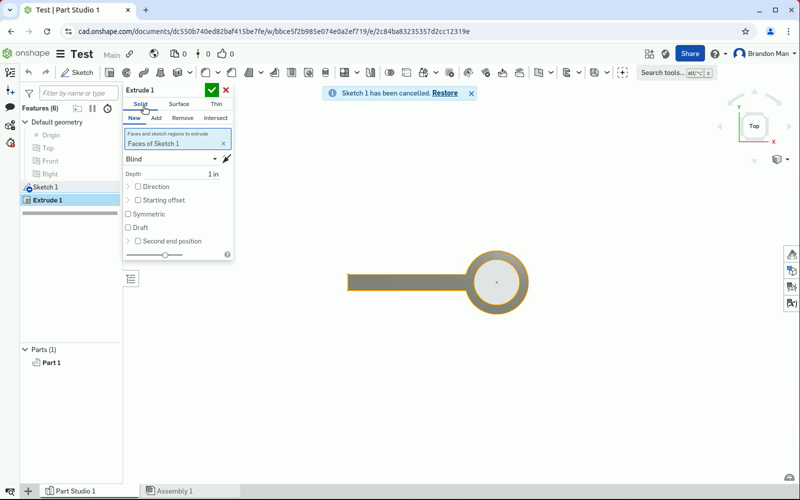
mouse_move(137, 120)
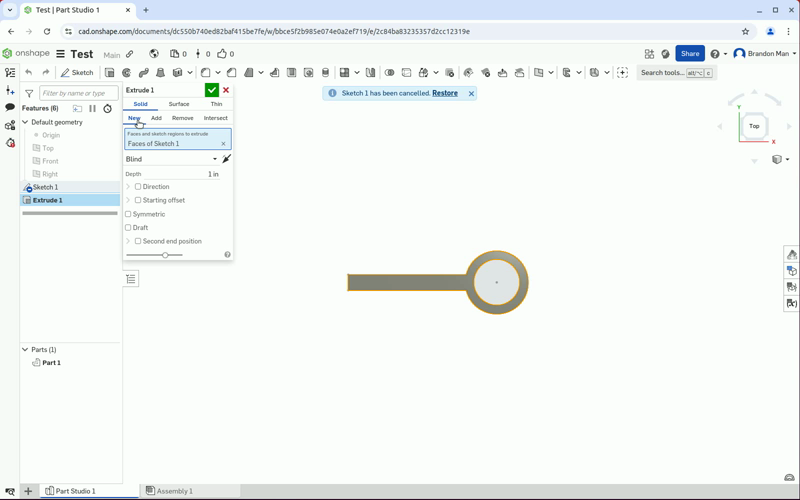
click(137, 120)
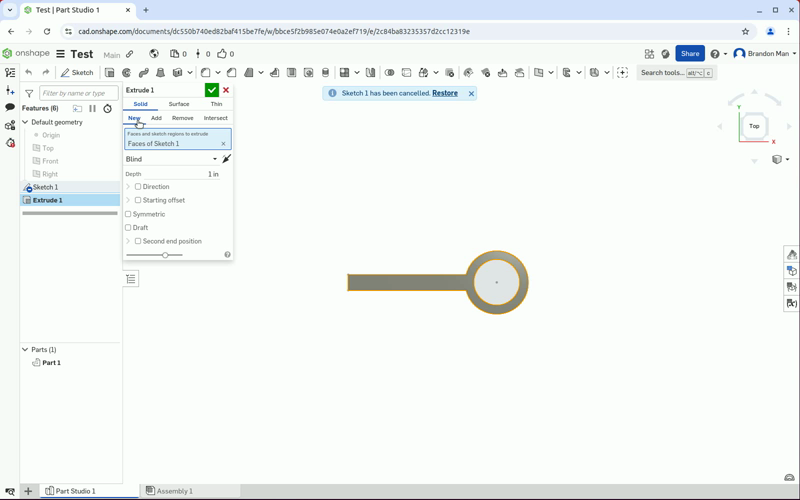
key(tab, 4)
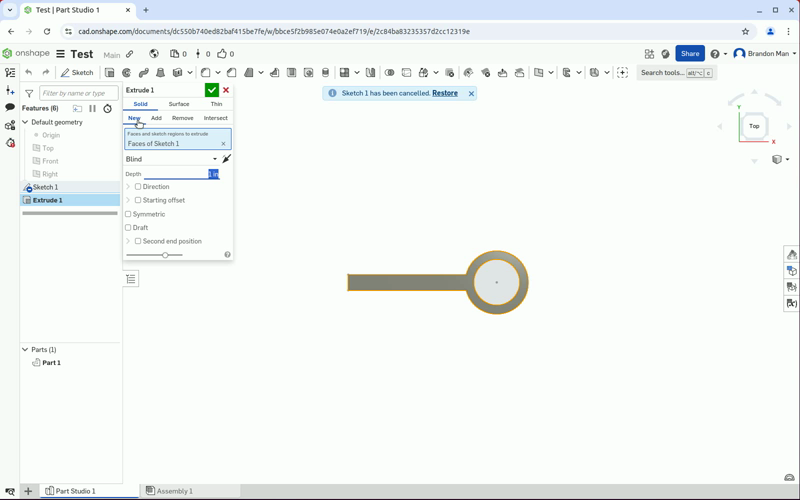
text(3.129)
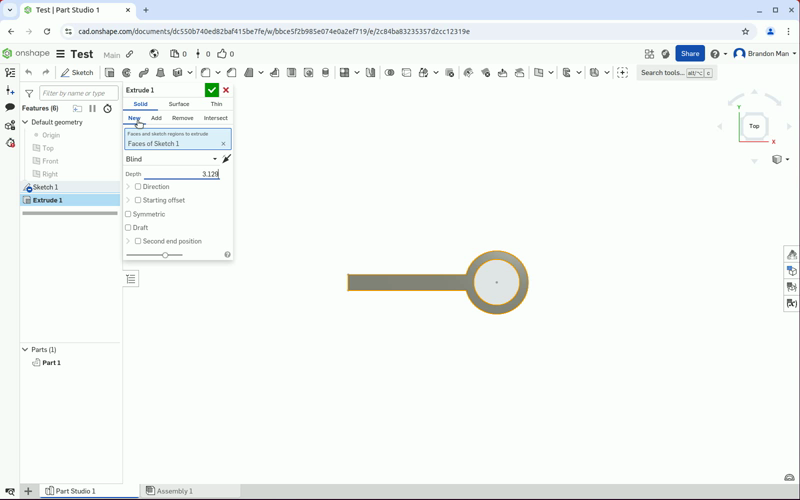
key(enter)
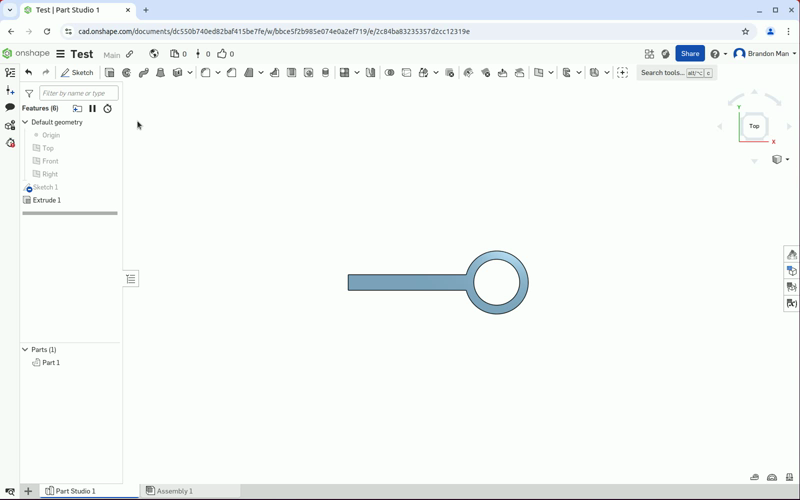
key(shift+h)
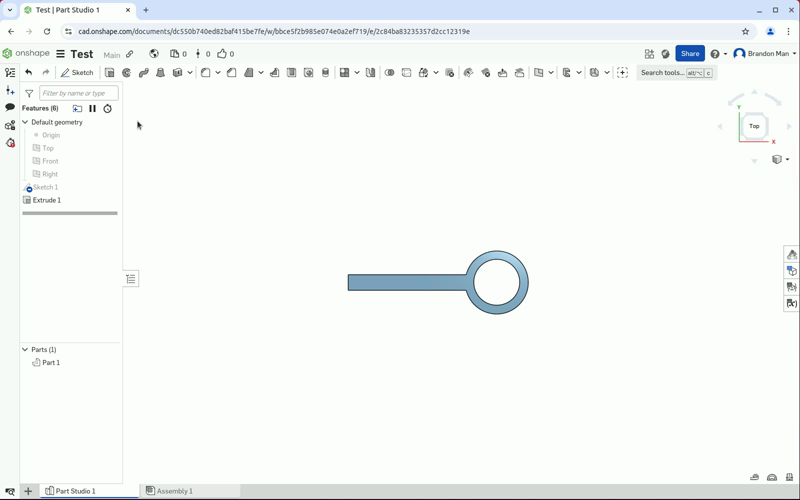
key(shift+h)
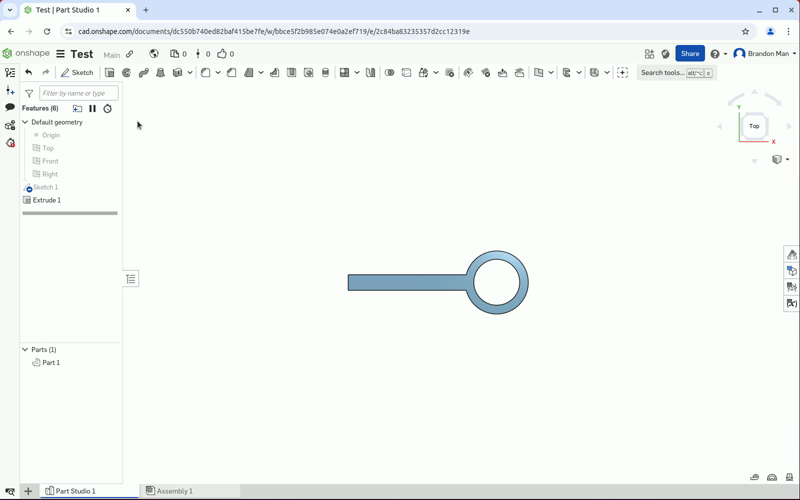
mouse_move(73, 189)
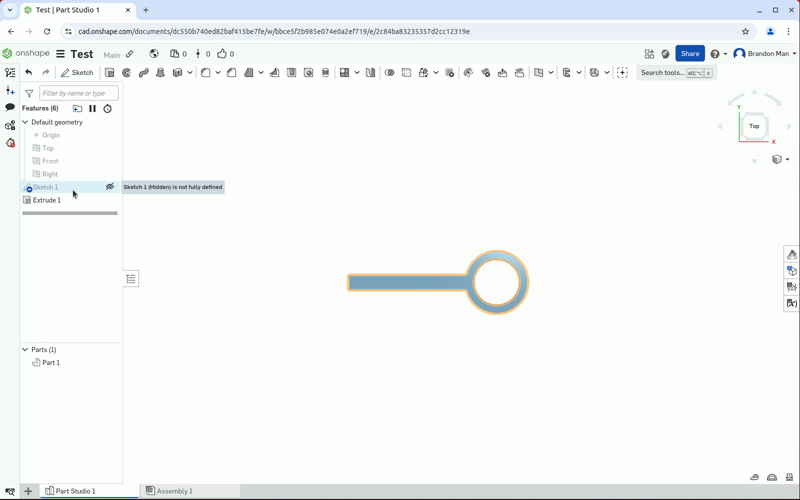
click(73, 189)
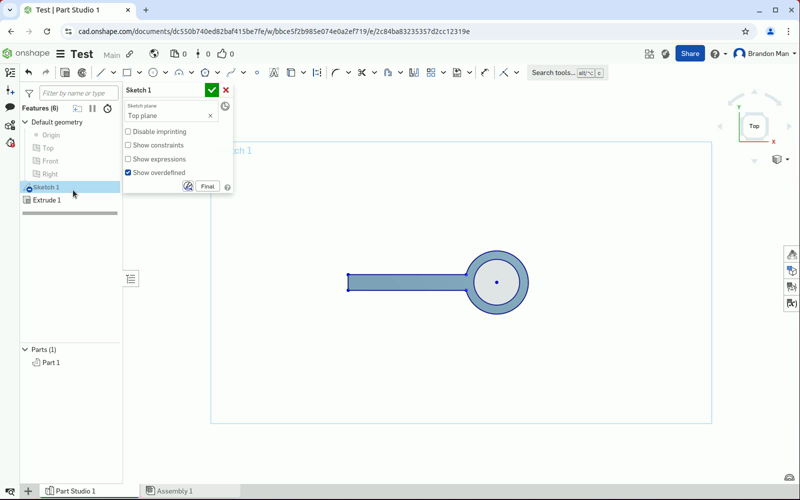
mouse_move(229, 92)
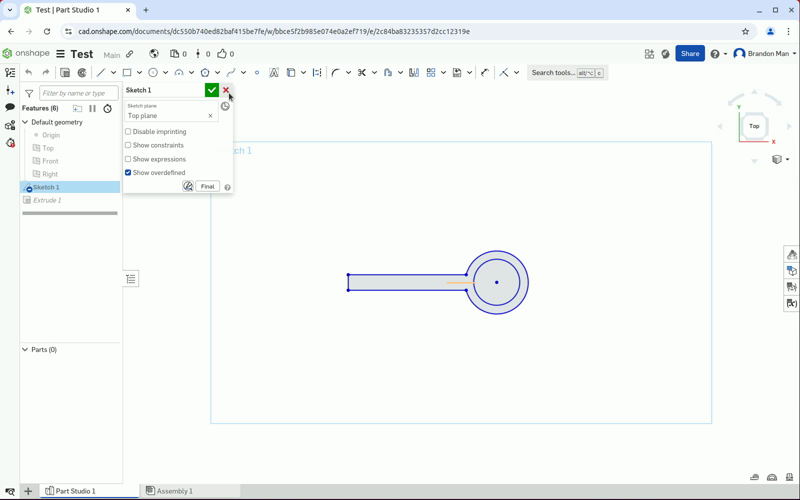
click(229, 92)
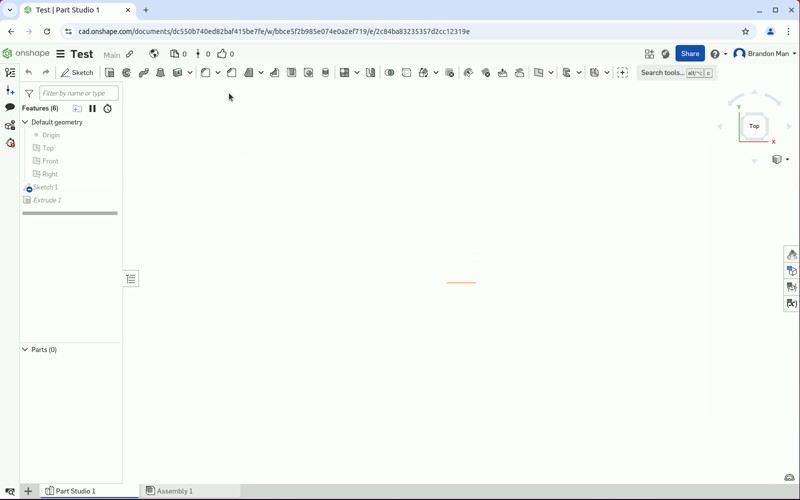
mouse_move(73, 352)
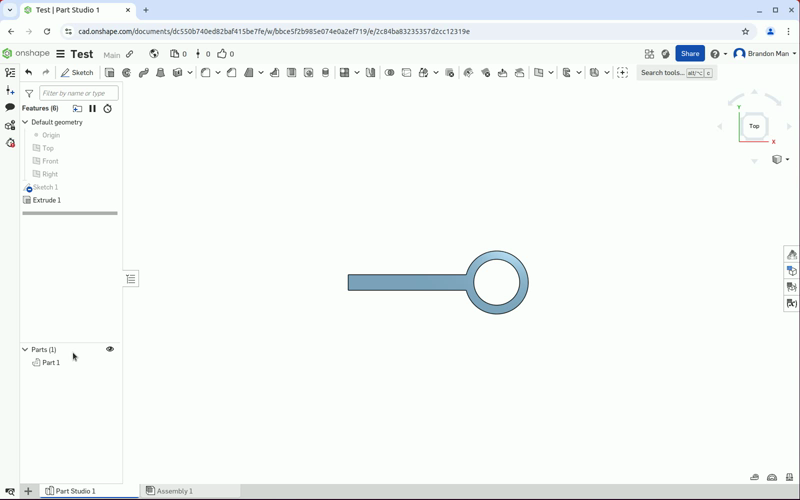
key(y)
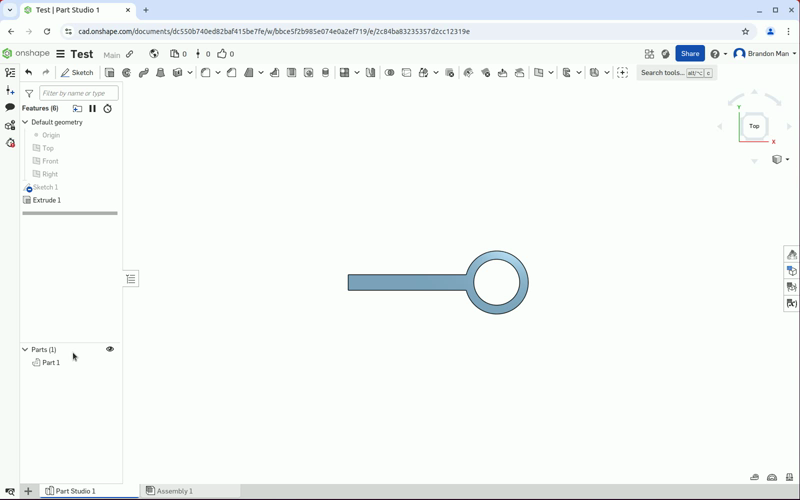
key(shift+p)
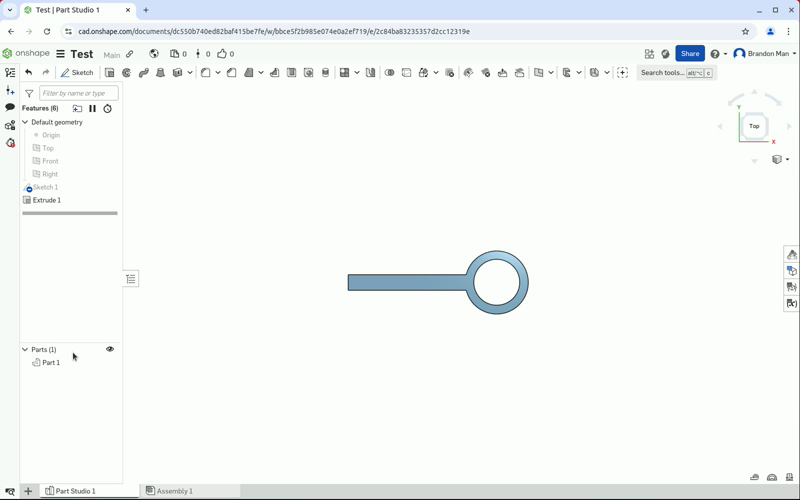
key(space)
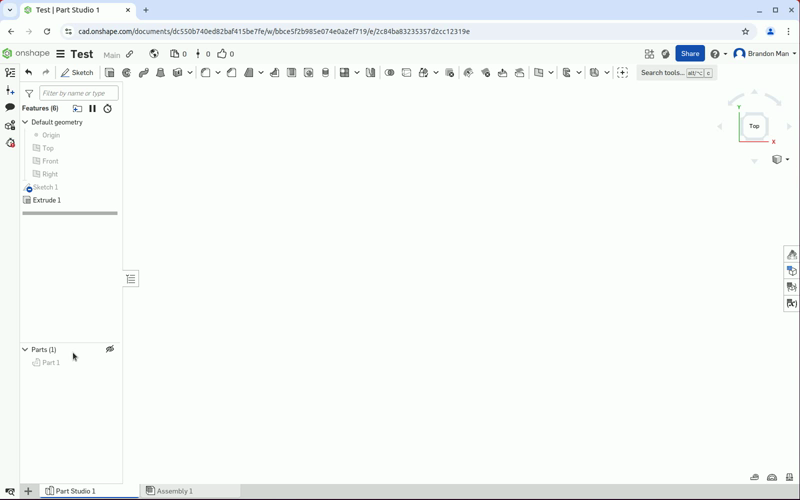
key_down(shift)
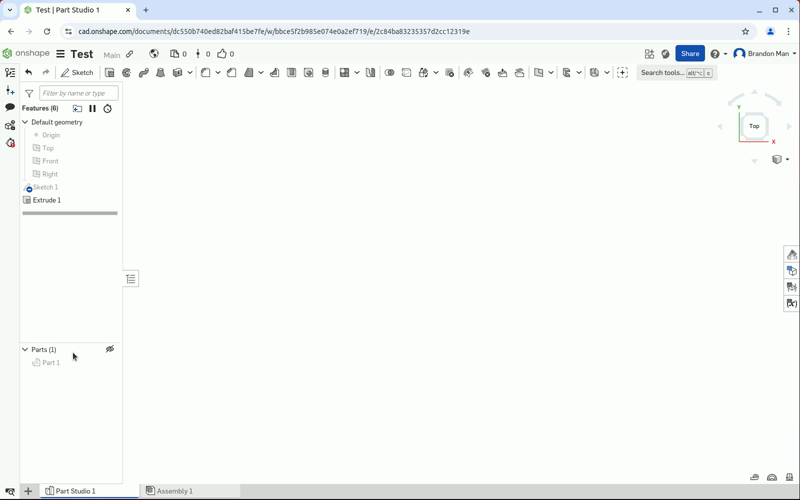
key(up)
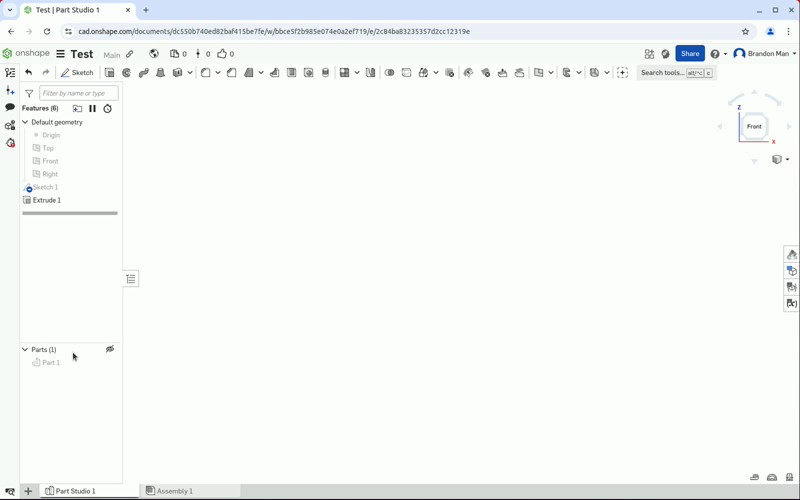
key_up(shift)
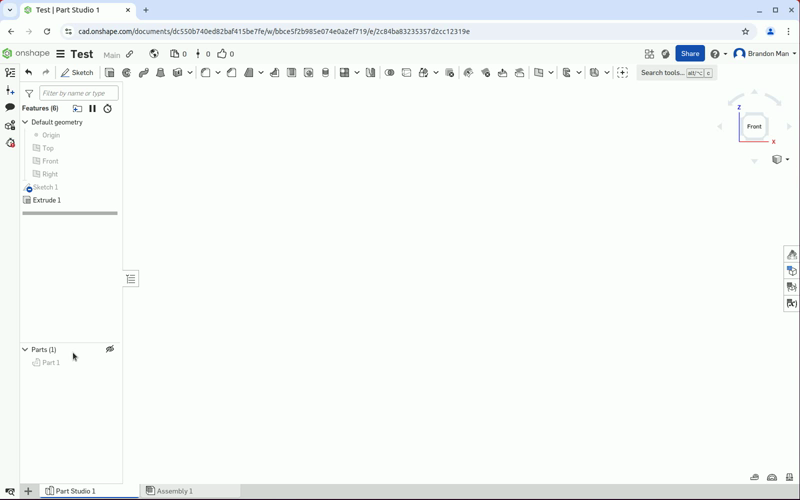
mouse_move(73, 352)
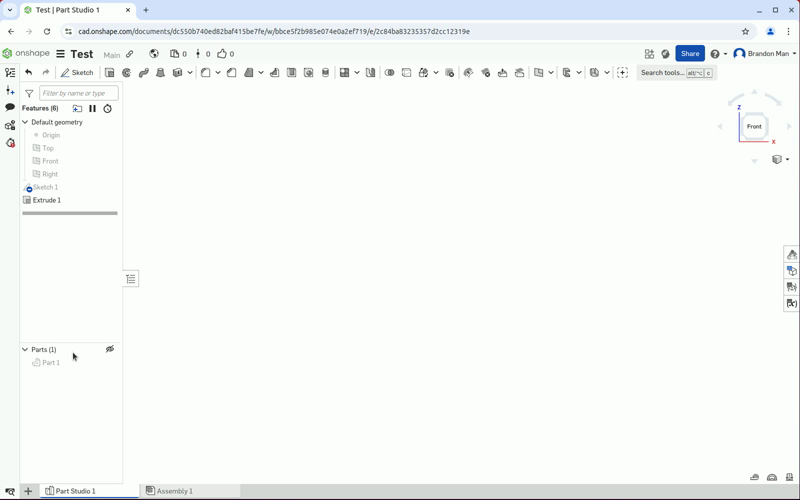
key(shift+y)
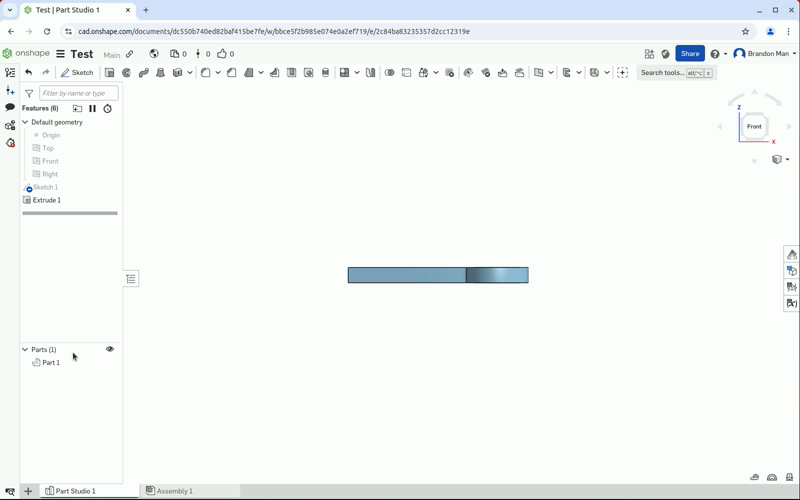
mouse_move(541, 75)
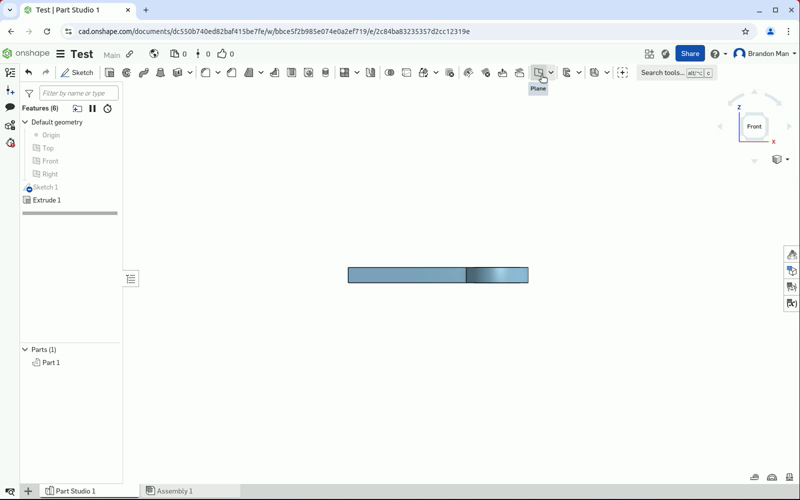
click(541, 75)
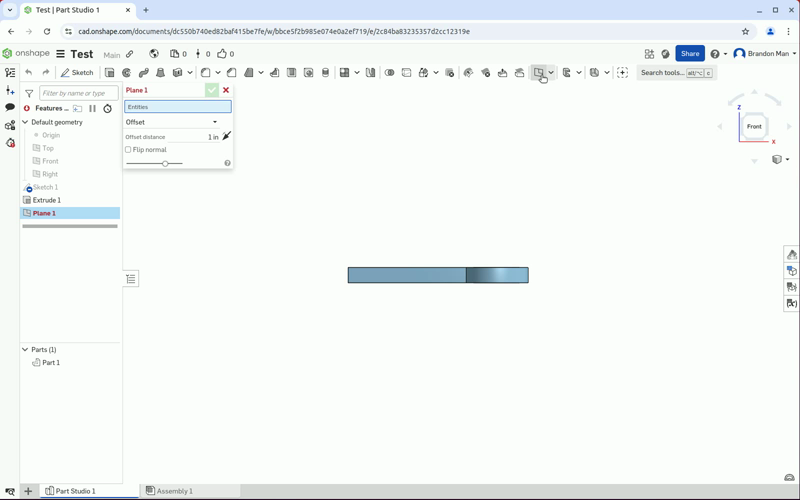
mouse_move(73, 163)
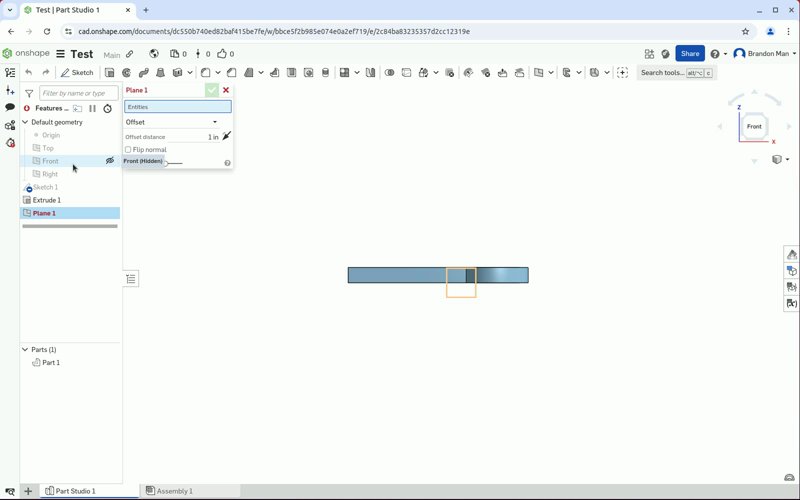
click(73, 163)
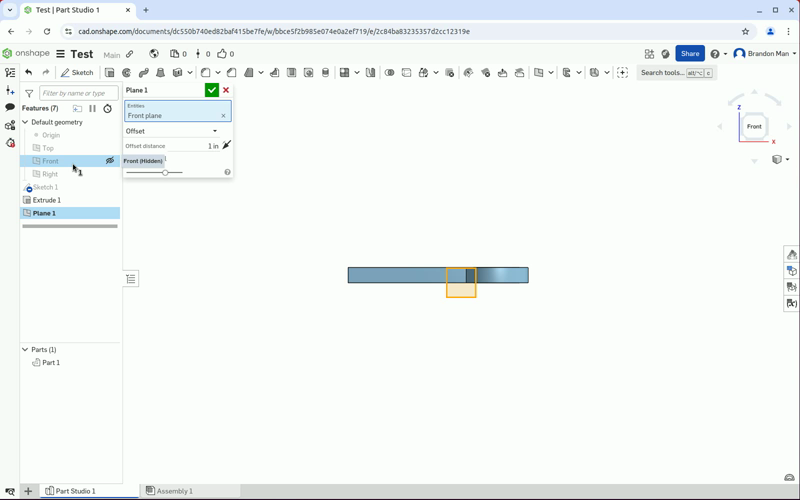
key(tab, 2)
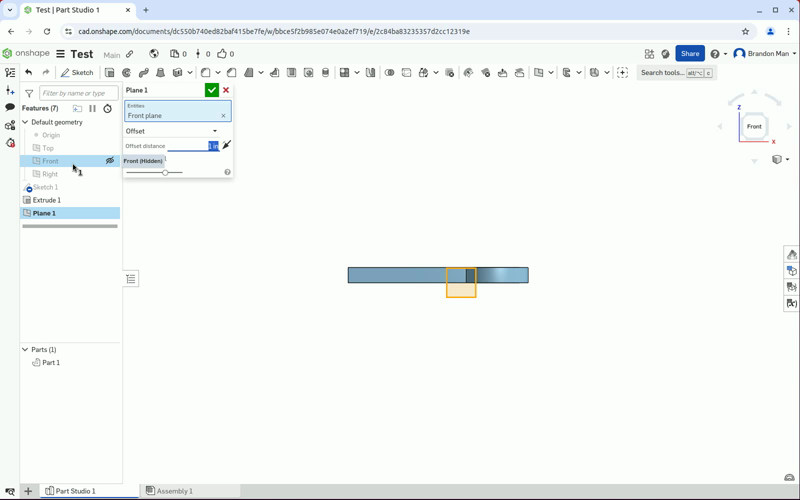
text(1.448)
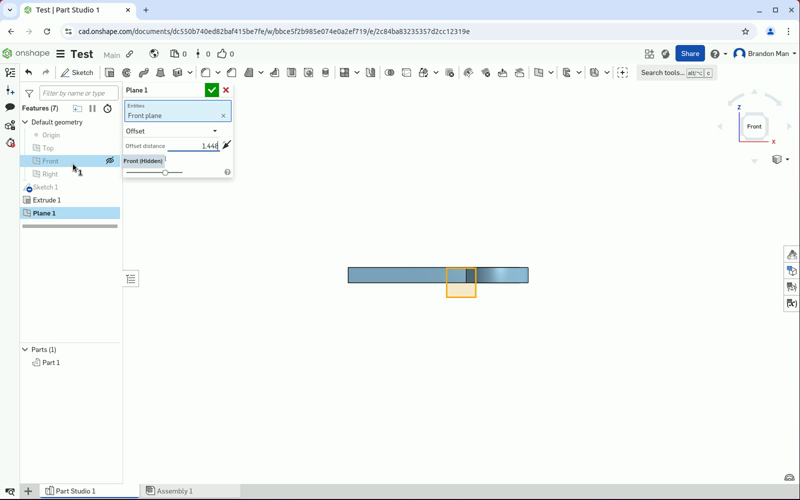
key(enter, 2)
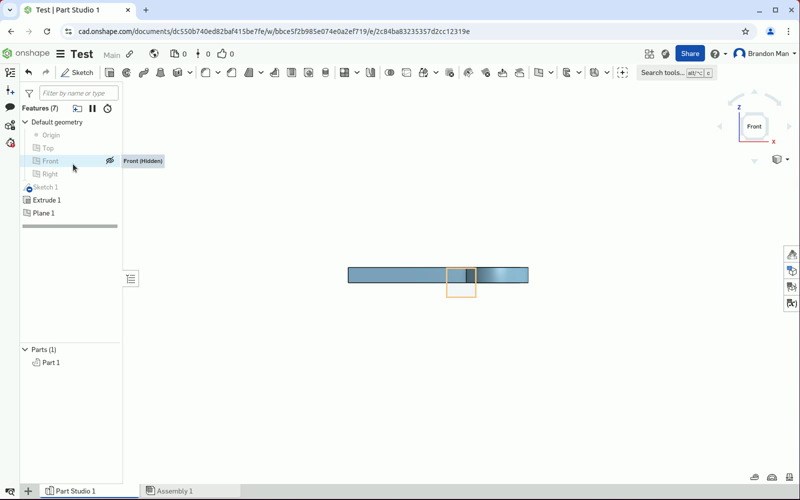
key(shift+s)
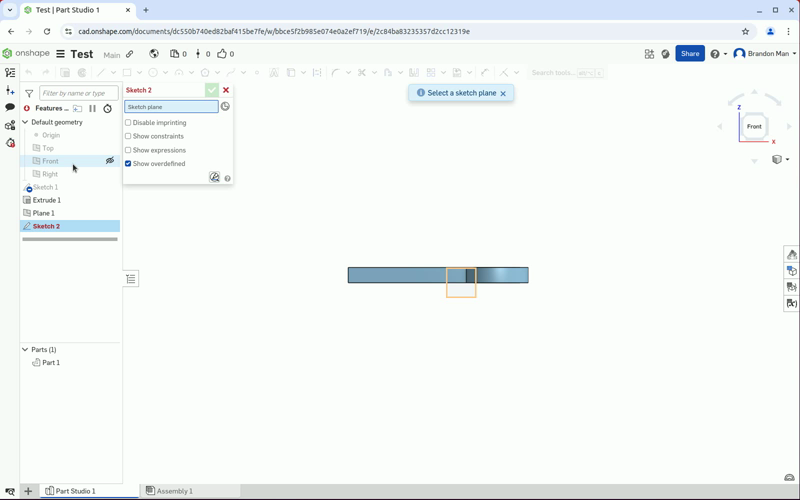
mouse_move(73, 215)
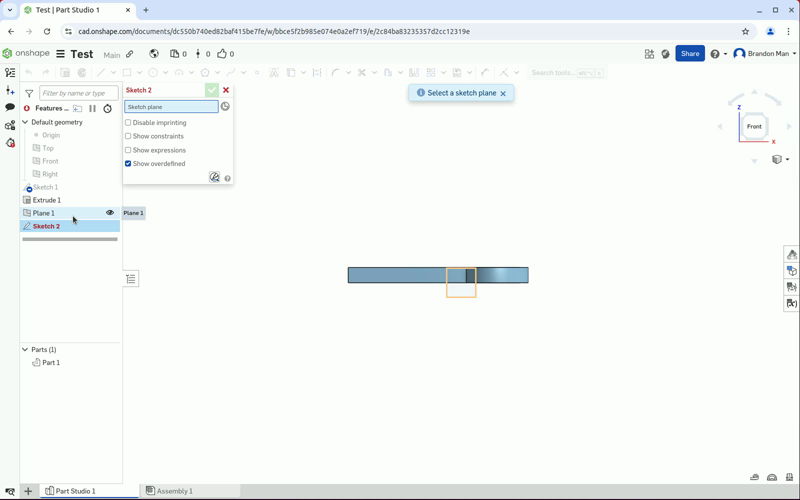
click(73, 215)
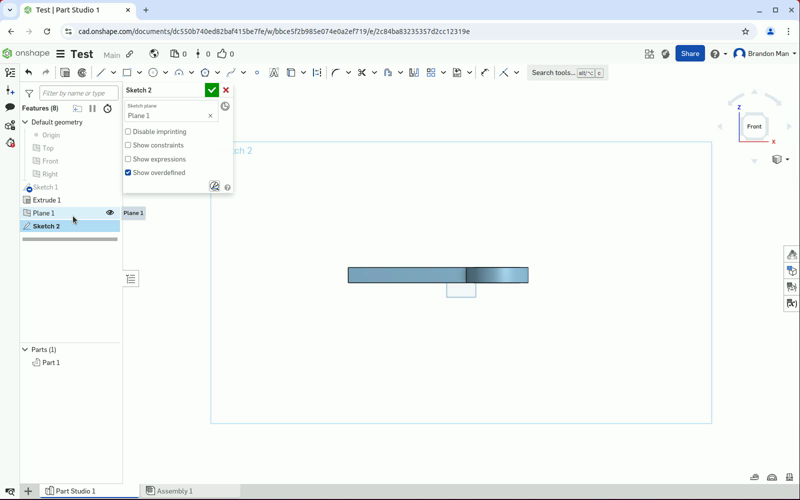
mouse_move(73, 352)
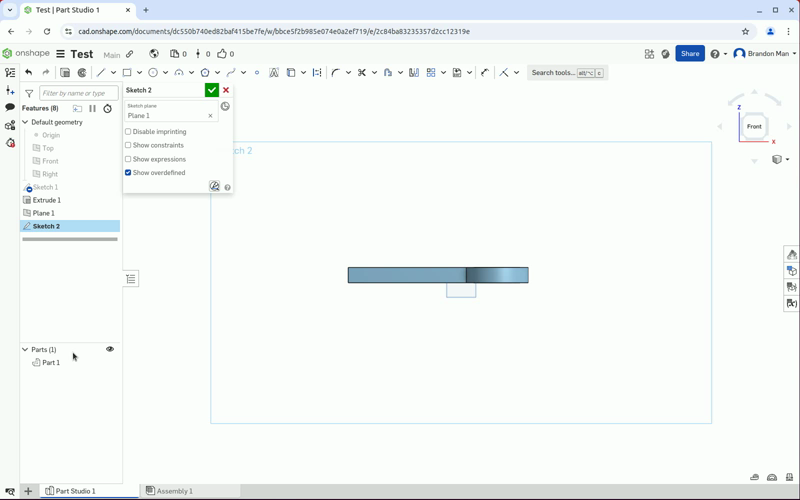
key(y)
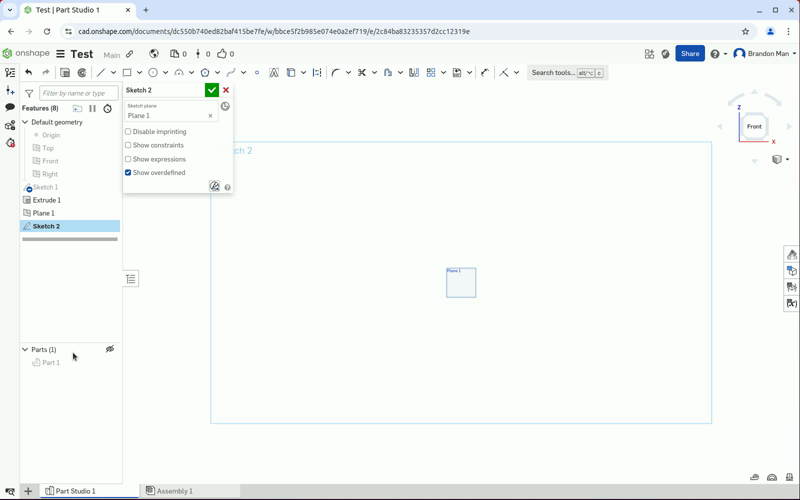
key(c)
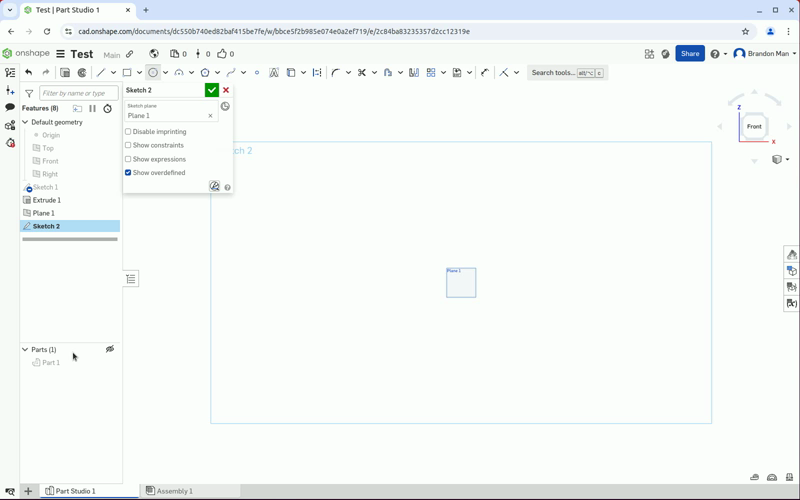
key_down(shift)
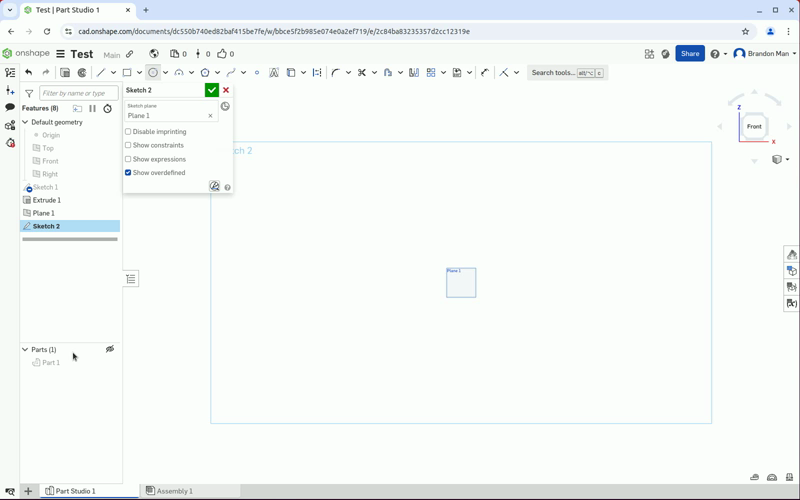
mouse_move(364, 275)
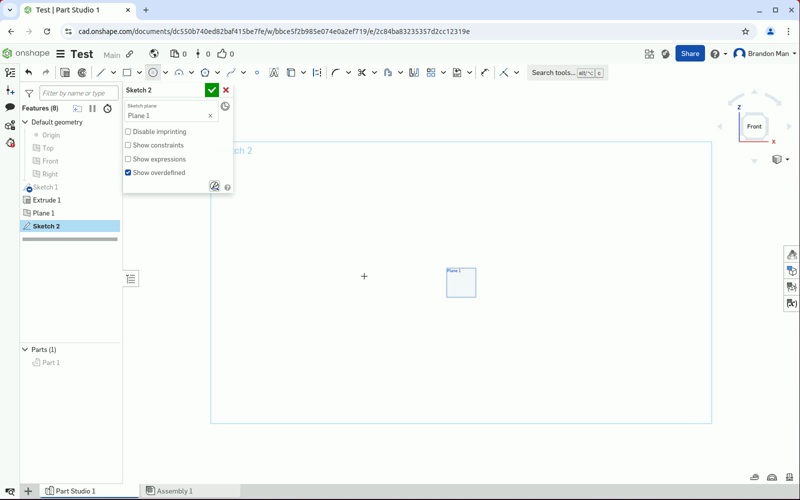
click(364, 275)
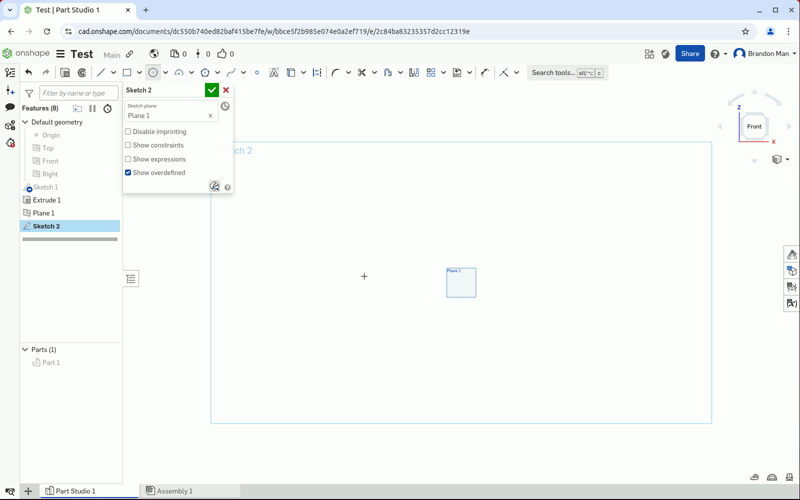
key_up(shift)
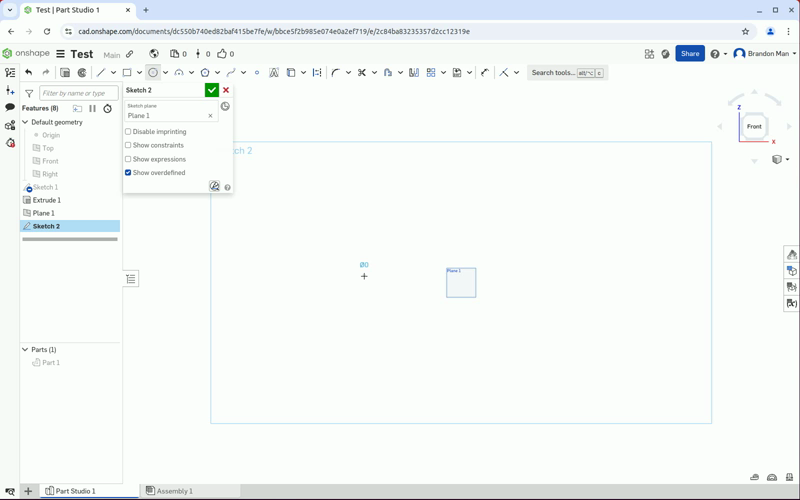
mouse_move(369, 275)
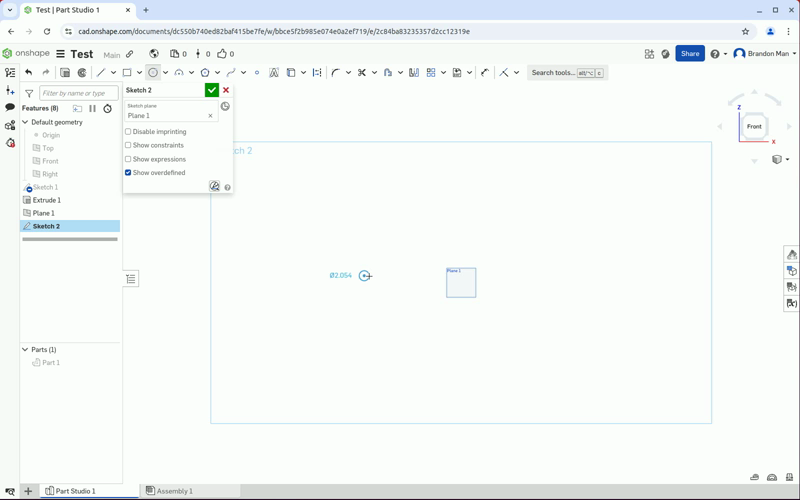
click(369, 275)
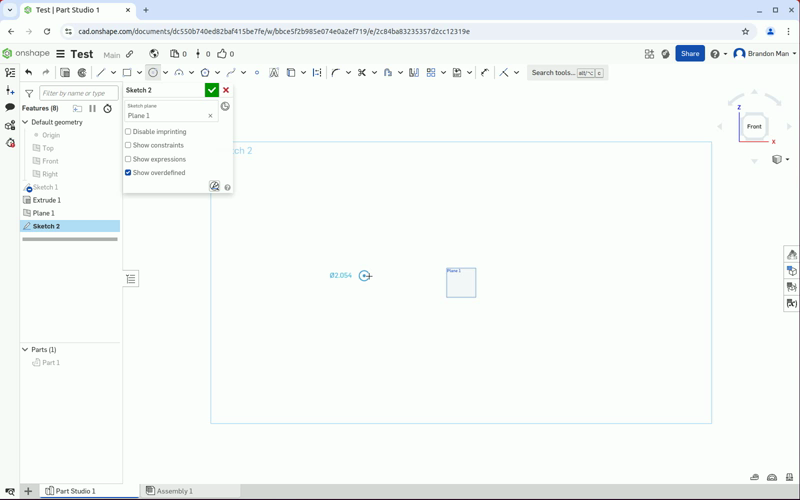
key(esc)
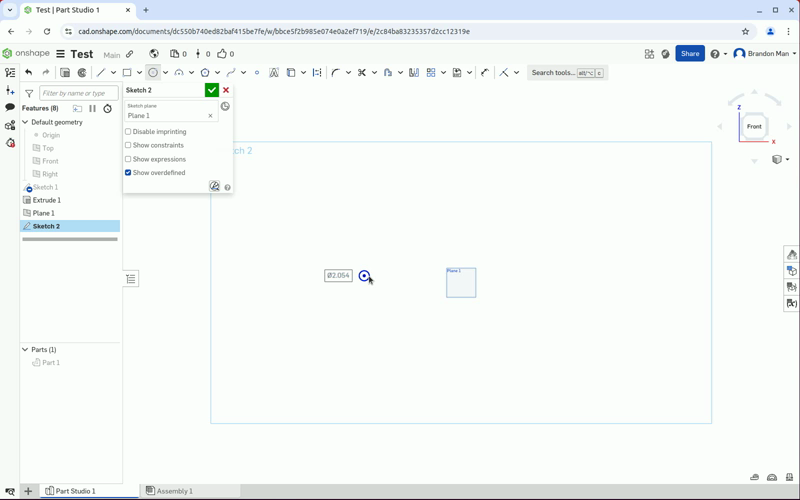
mouse_move(362, 275)
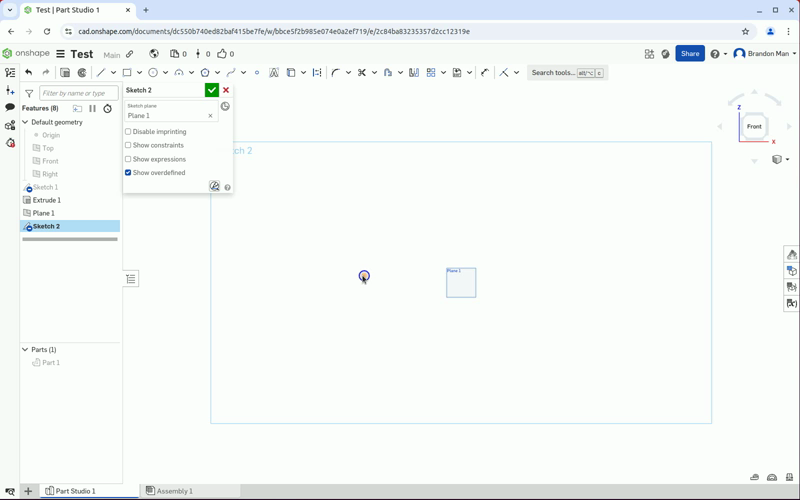
scroll(6)
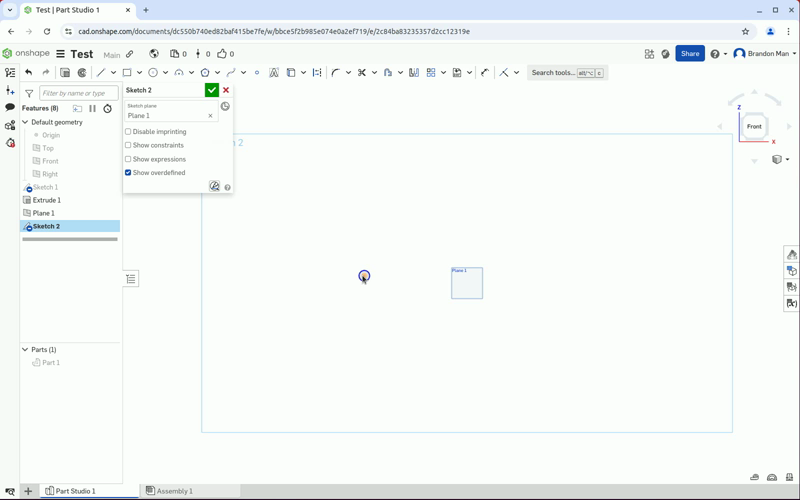
scroll(6)
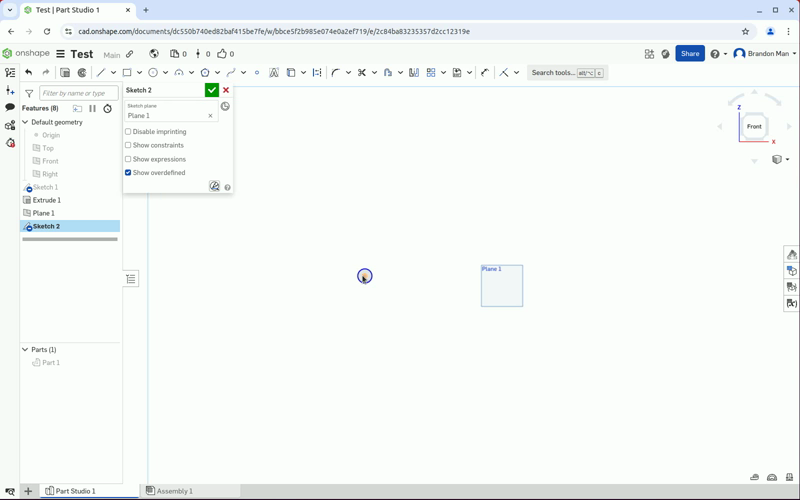
scroll(6)
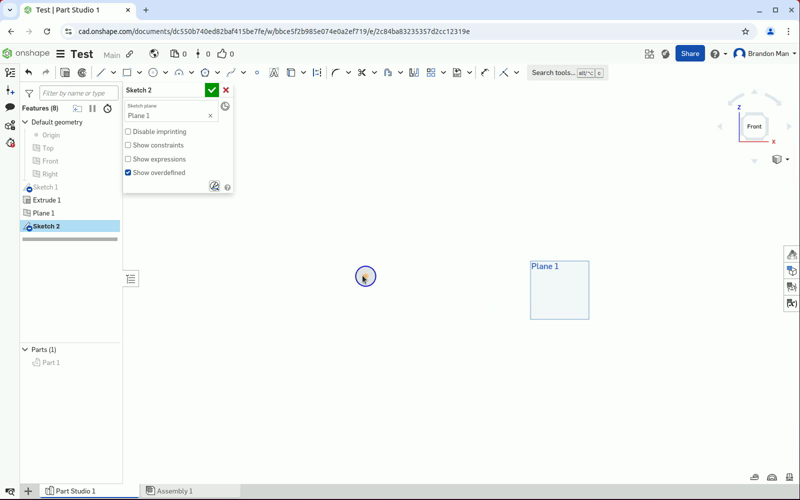
scroll(6)
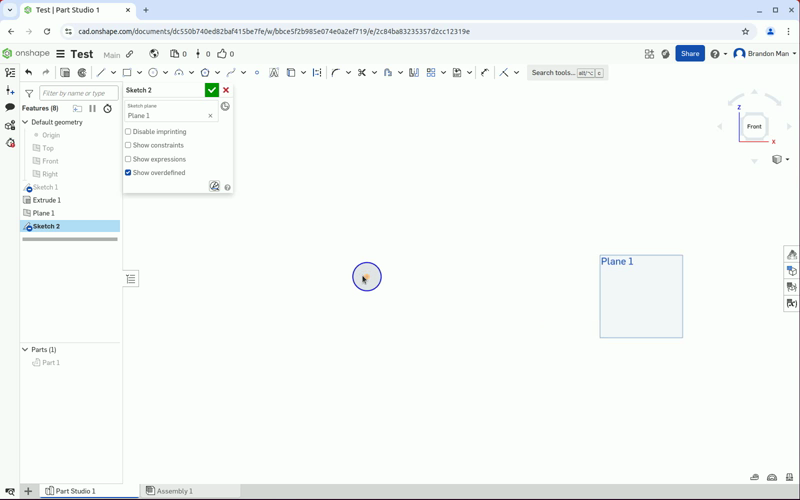
scroll(6)
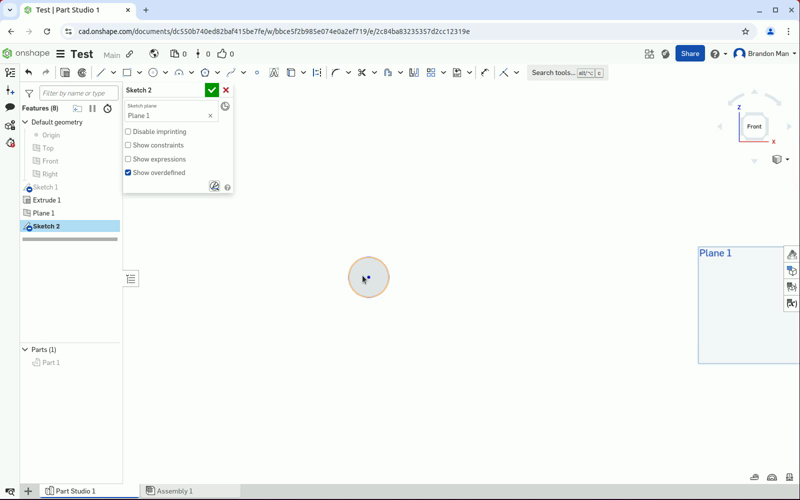
scroll(6)
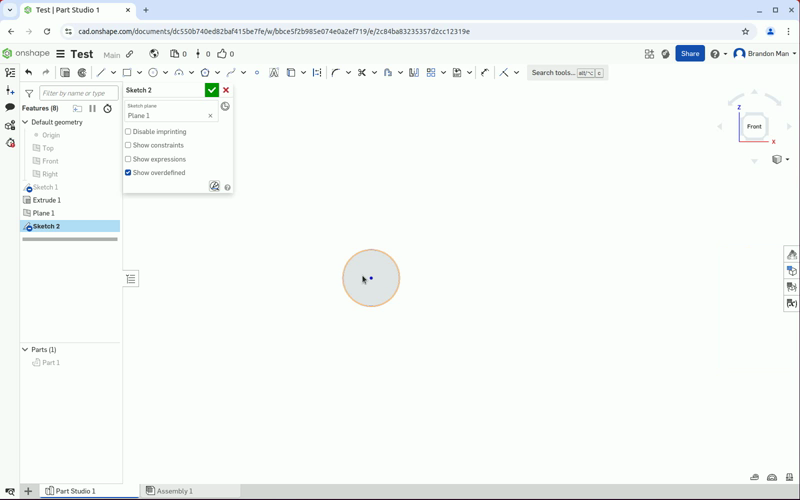
scroll(6)
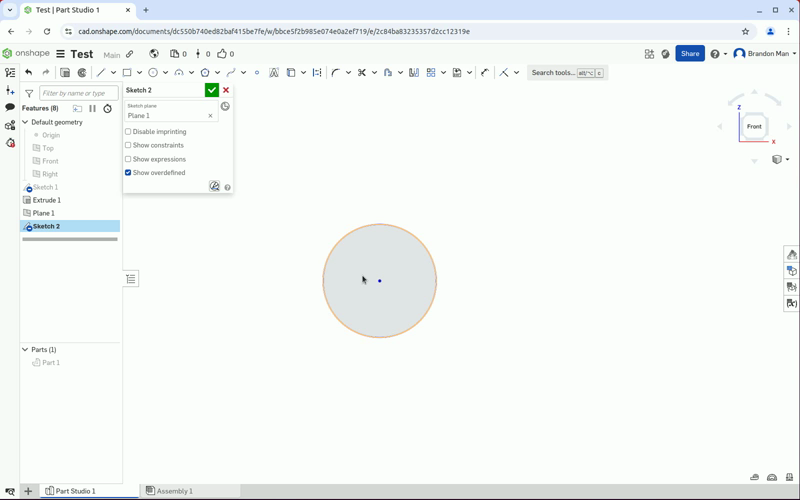
click(362, 275)
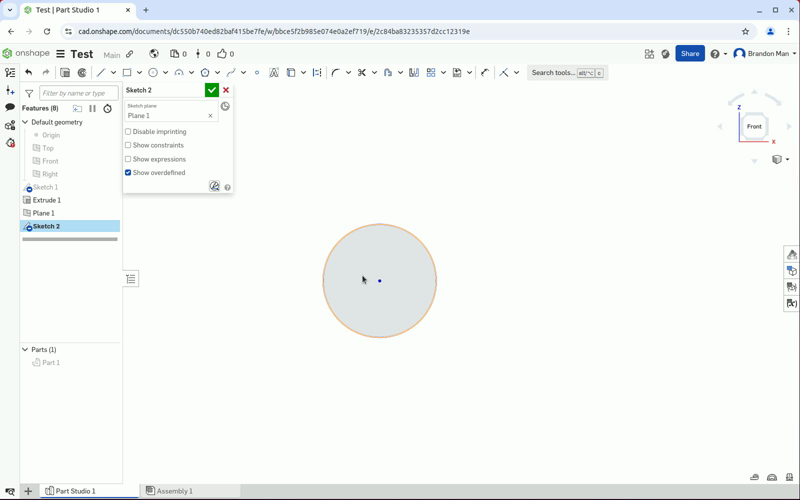
scroll(-6)
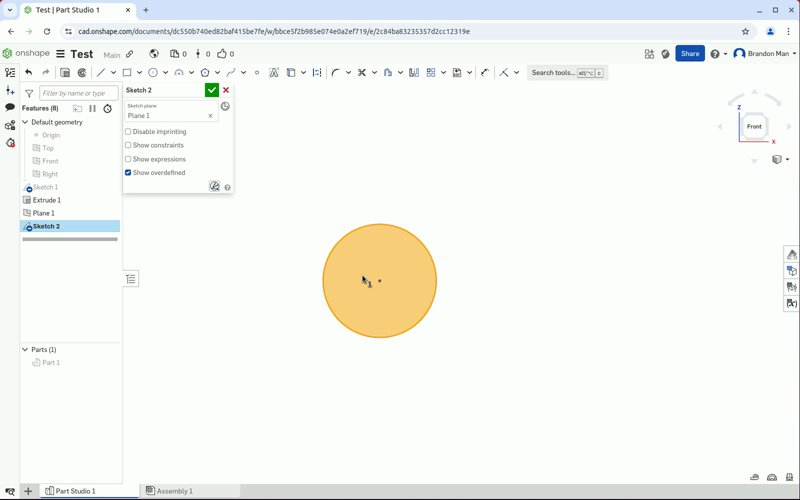
scroll(-6)
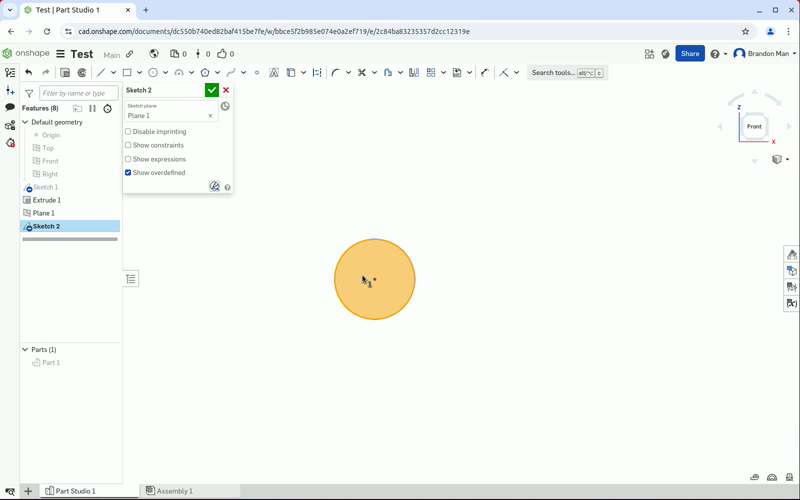
scroll(-6)
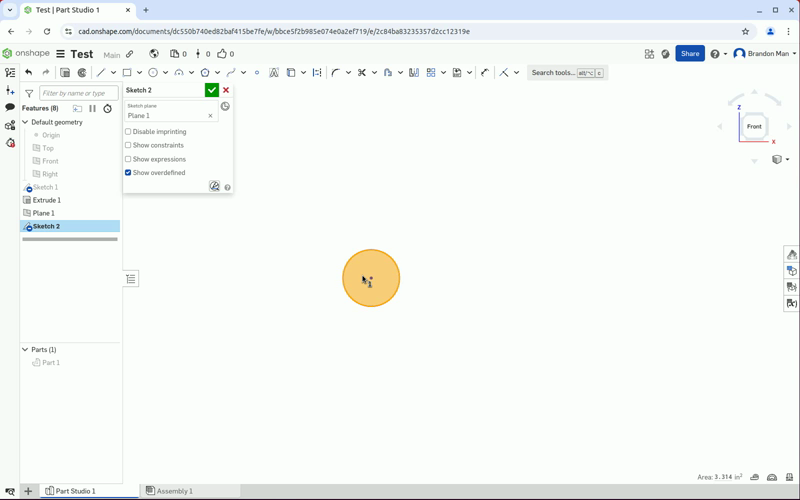
scroll(-6)
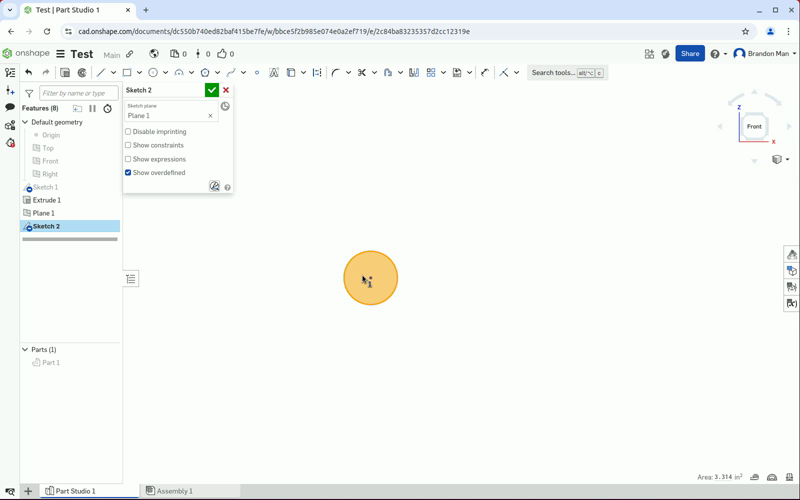
scroll(-6)
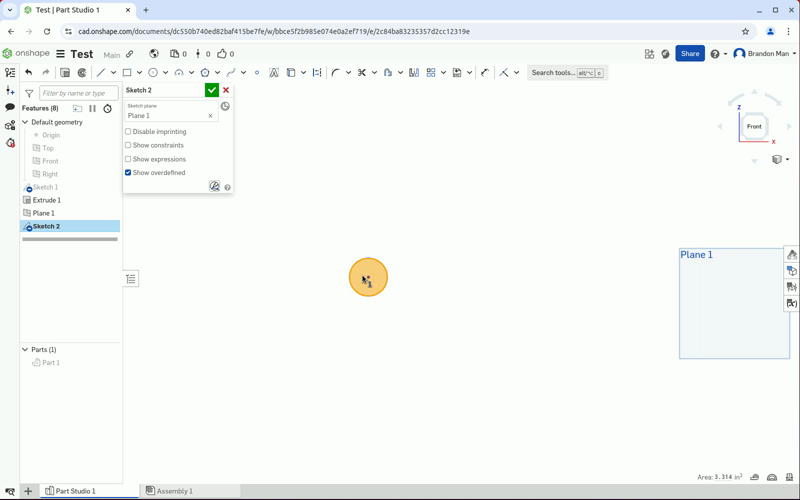
scroll(-6)
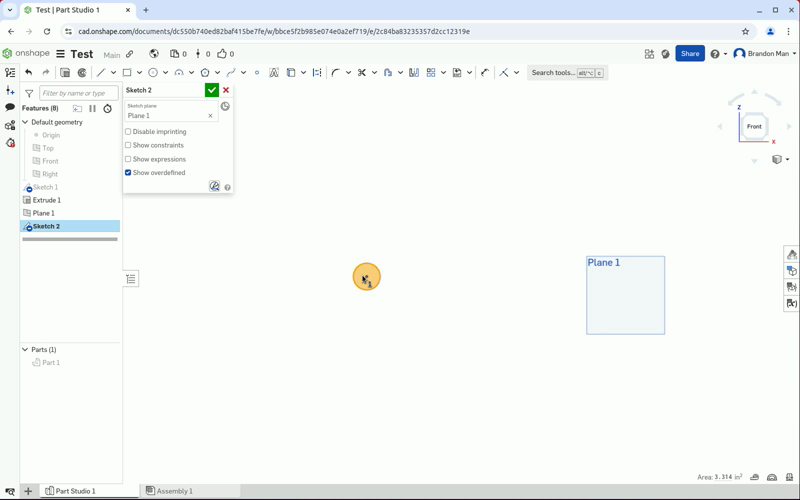
scroll(-6)
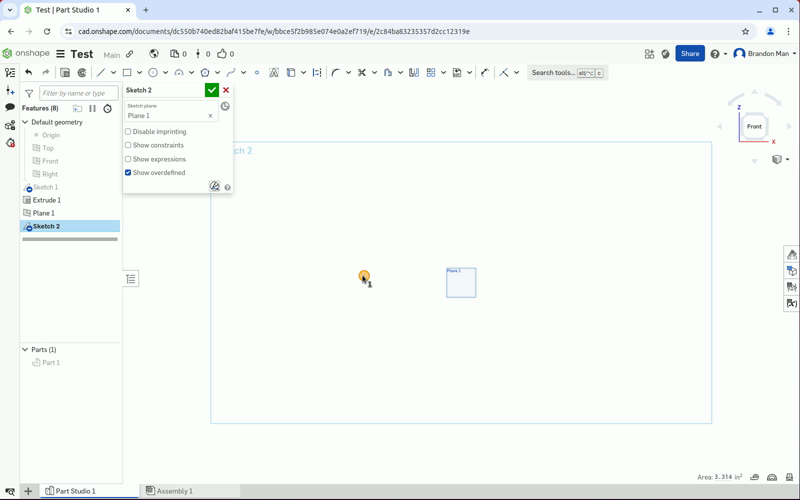
mouse_move(73, 352)
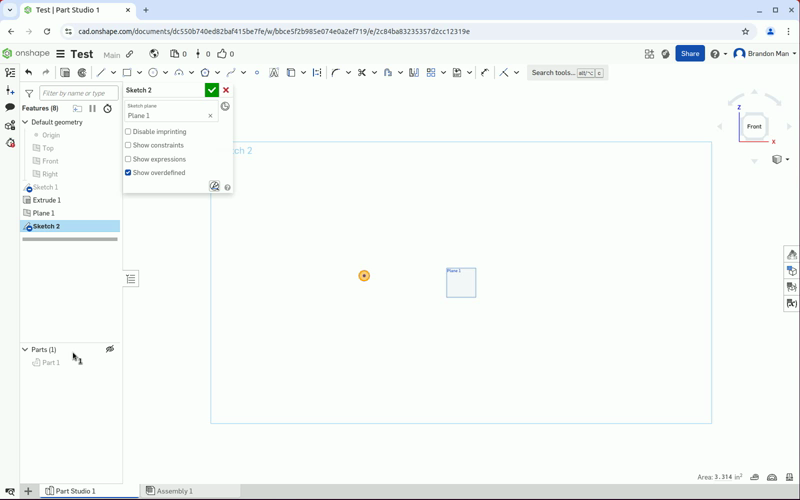
key(shift+y)
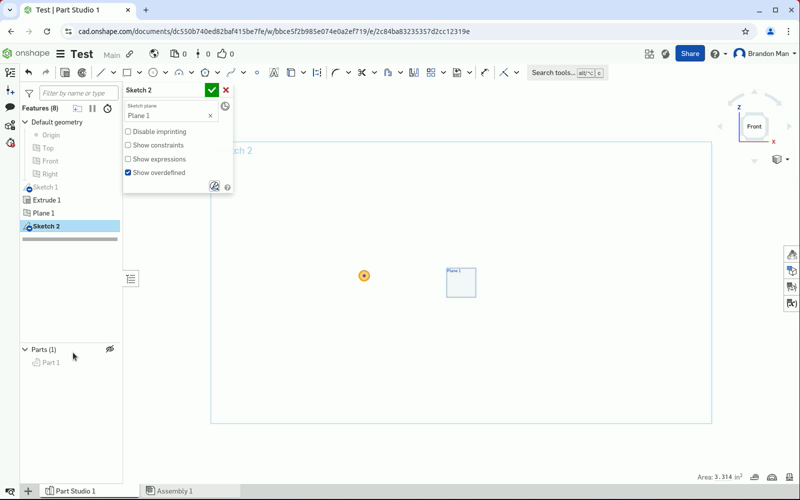
key(shift+e)
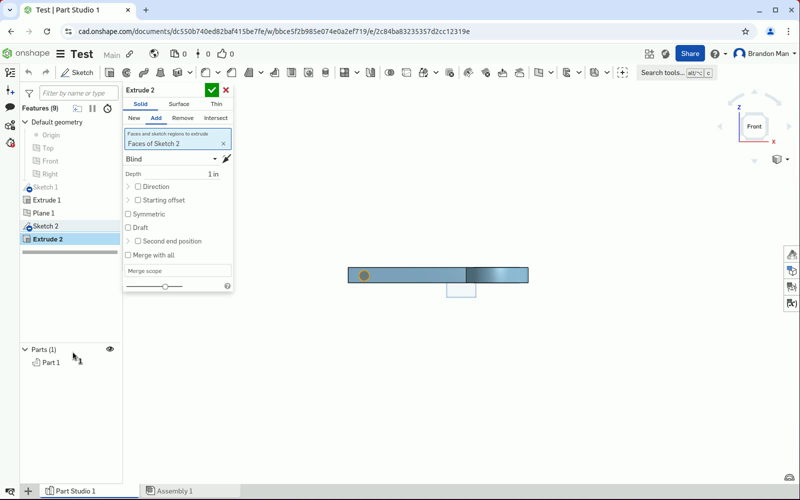
mouse_move(143, 106)
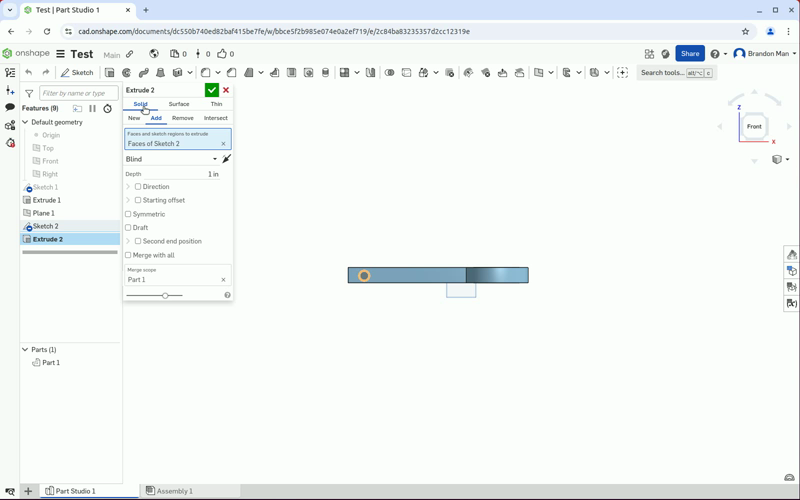
click(143, 106)
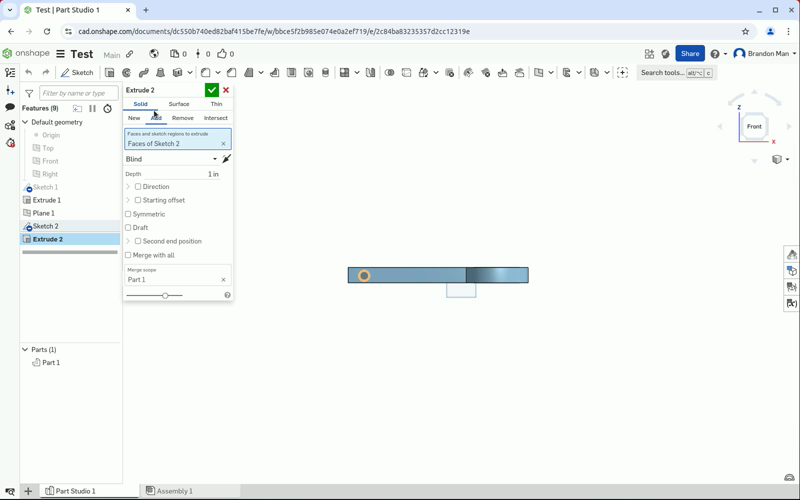
mouse_move(186, 120)
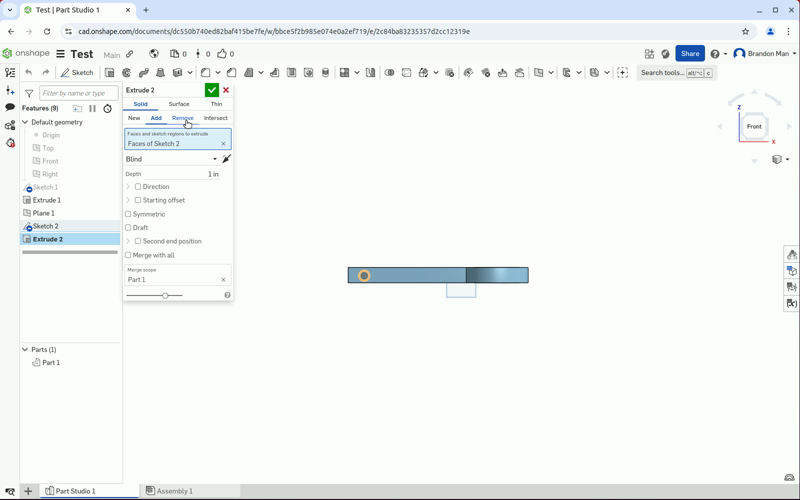
click(186, 120)
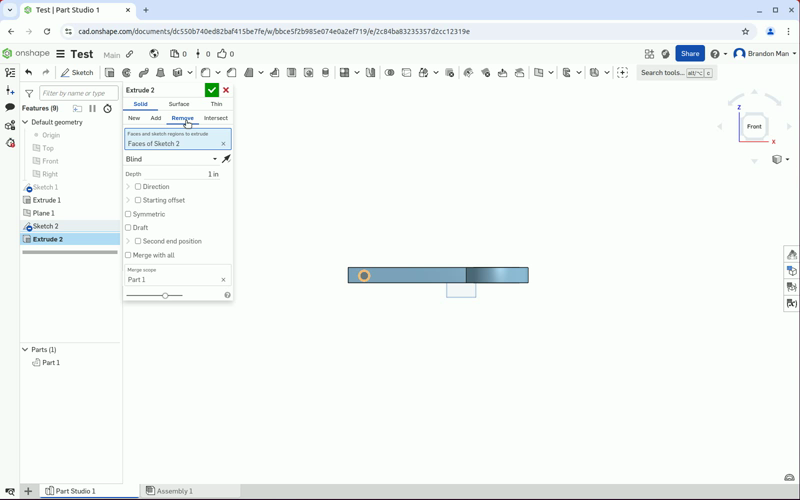
key(tab, 4)
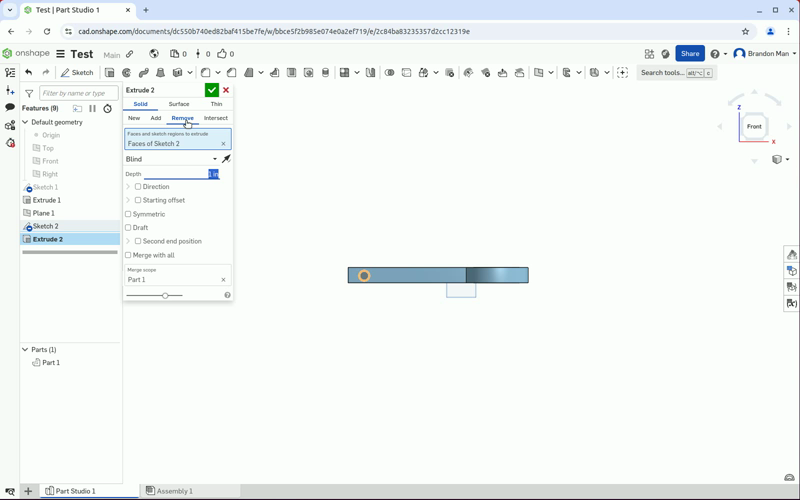
text(7.703)
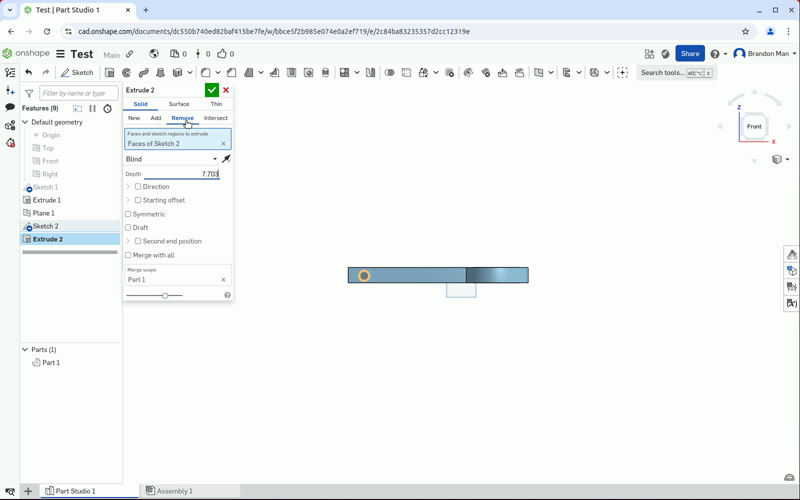
key(tab, 6)
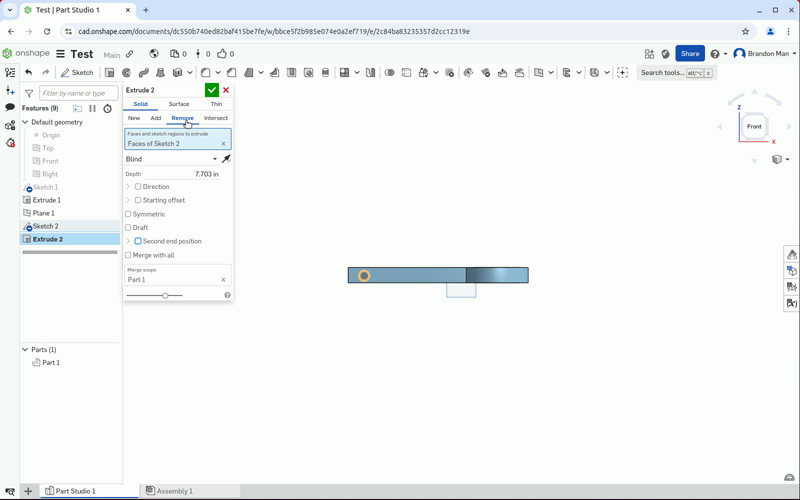
key(space)
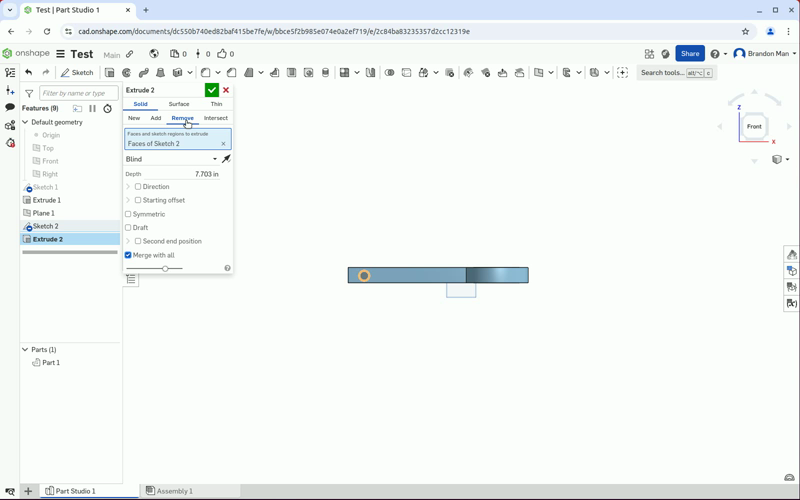
key(enter)
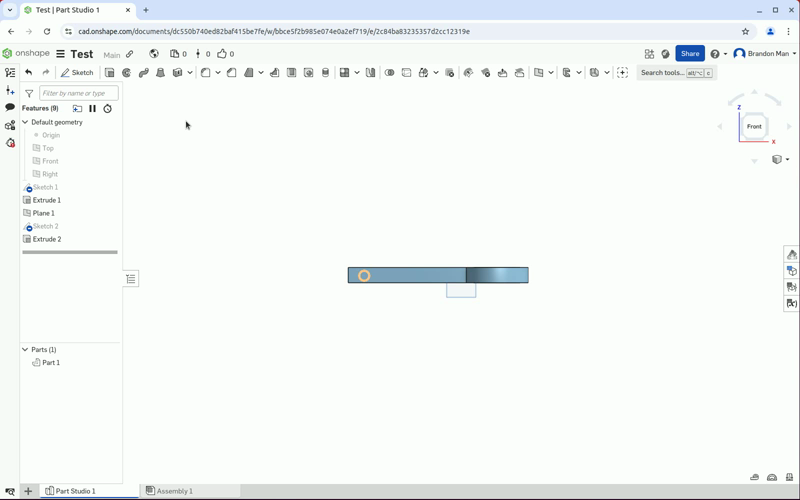
key(shift+h)
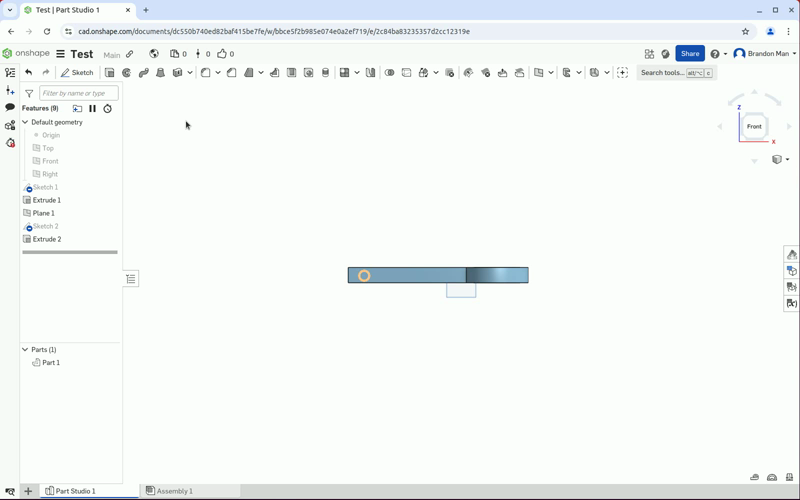
key(shift+h)
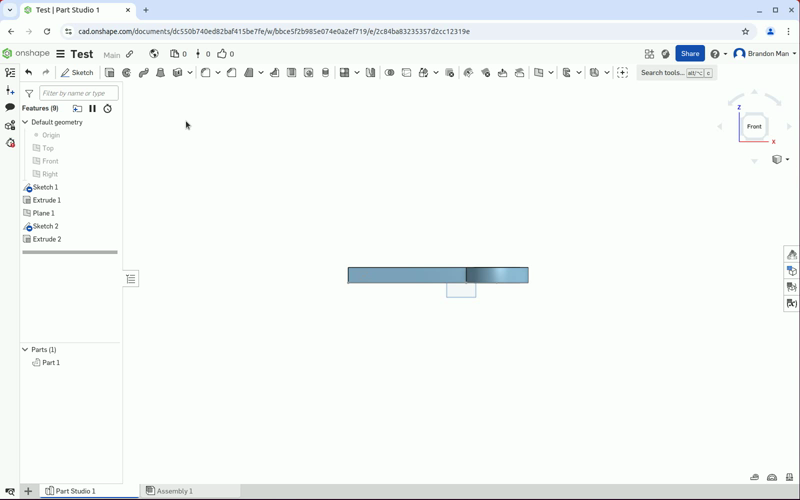
key(shift+7)
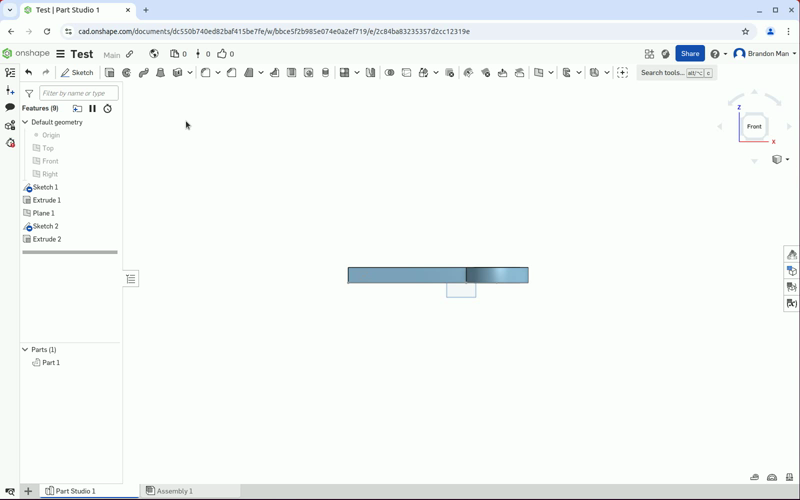
key(left, 2)
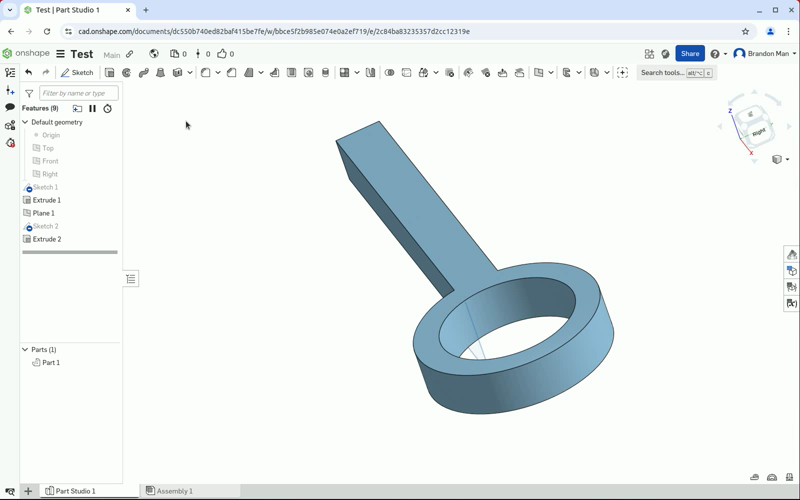
key(down, 2)
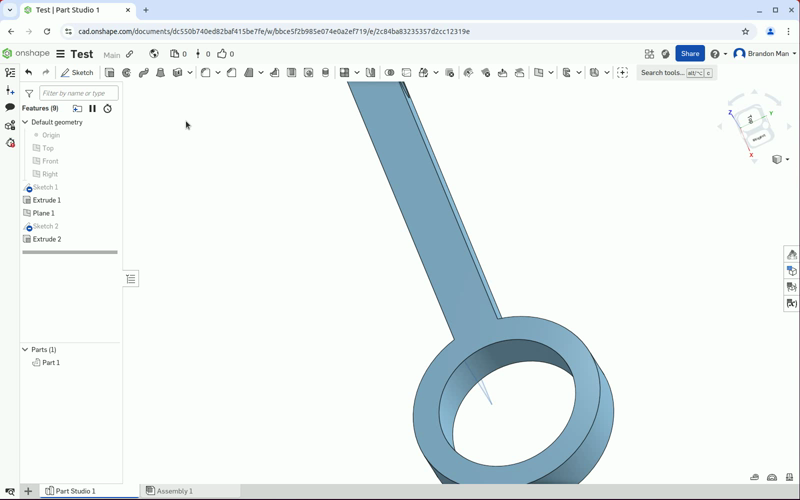
key(up, 2)
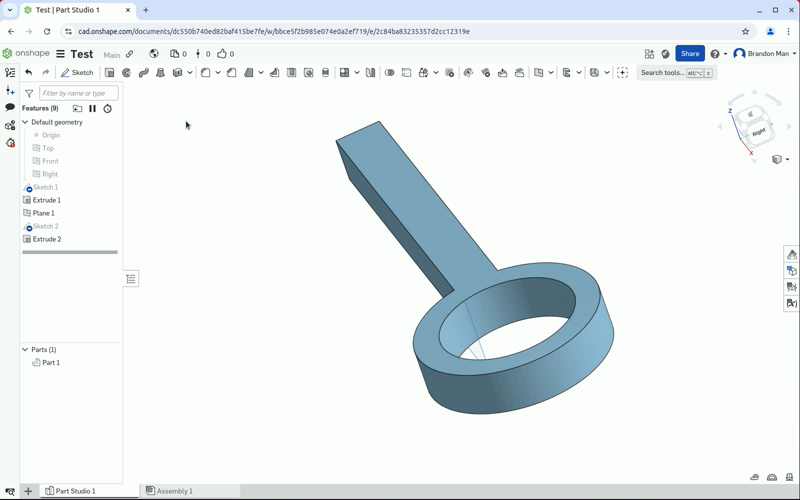
key(right, 2)
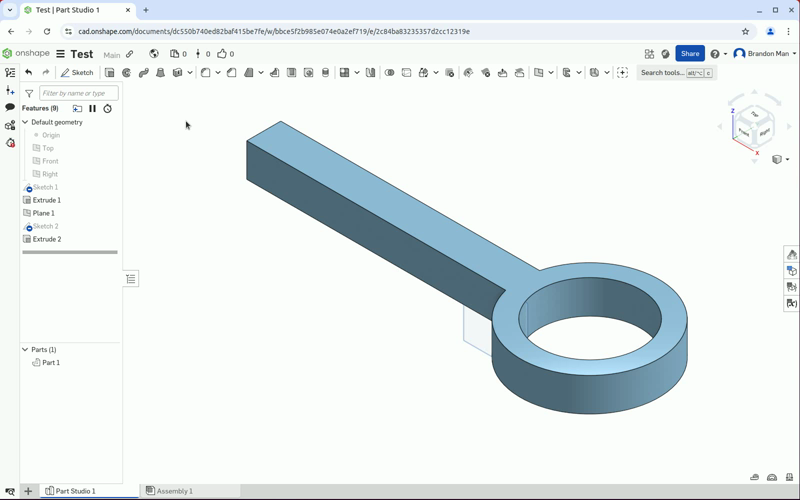
mouse_move(73, 189)
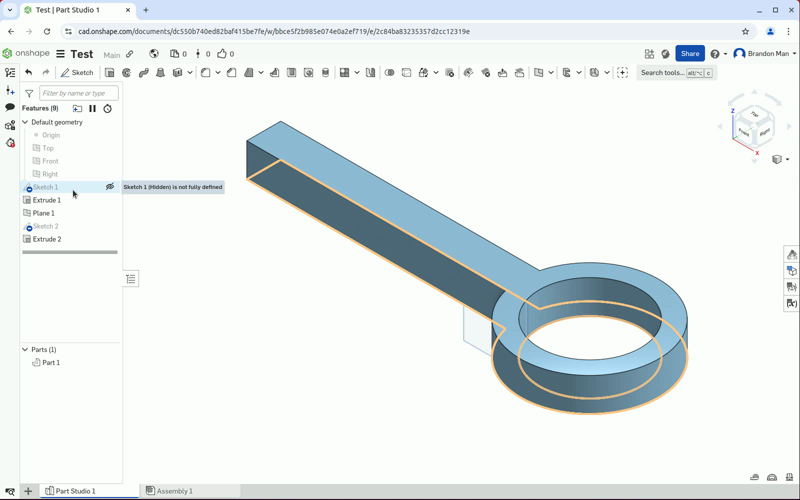
click(73, 189)